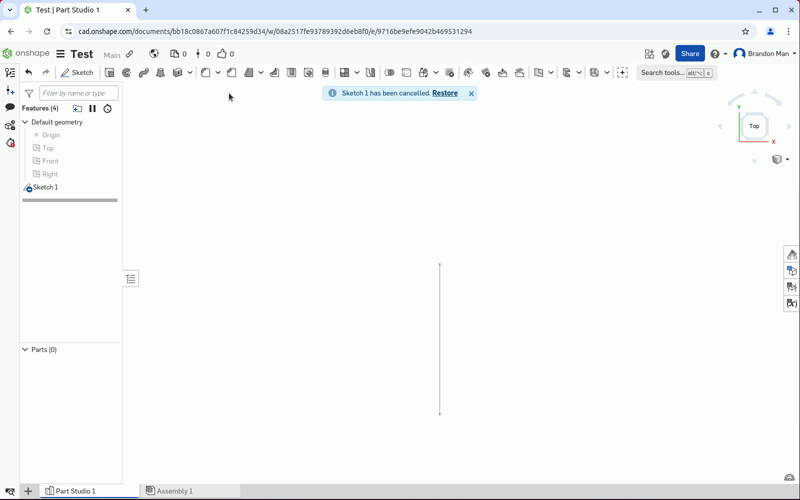
key(shift+h)
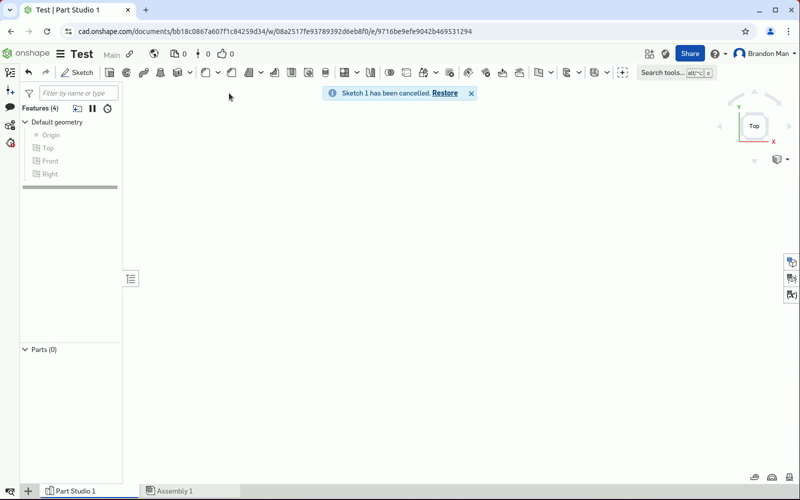
mouse_move(73, 352)
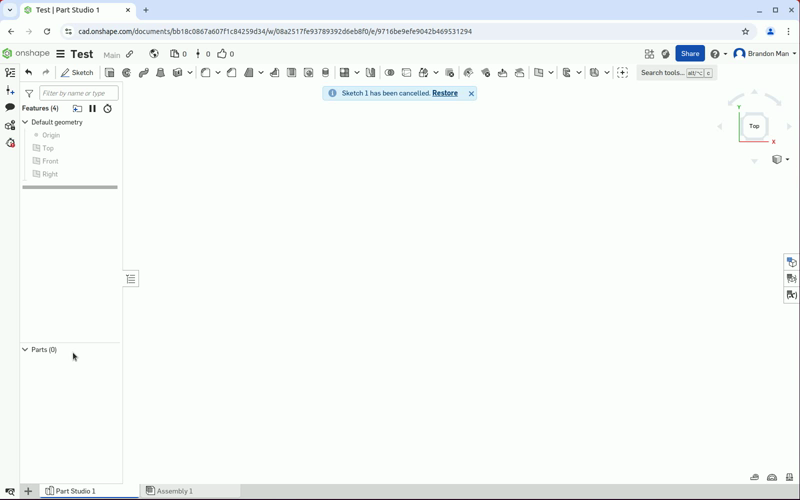
key(y)
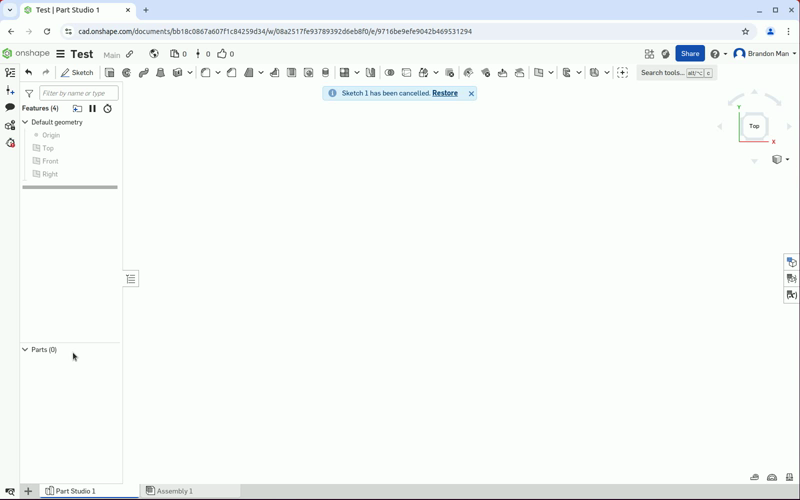
key(shift+p)
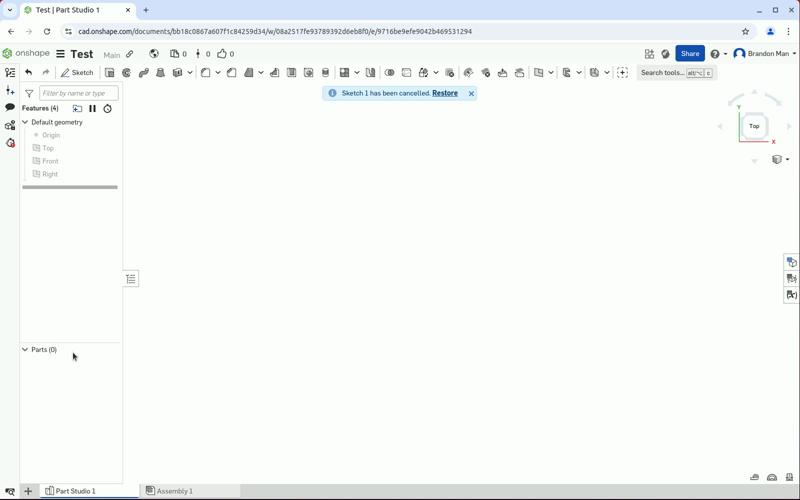
key(space)
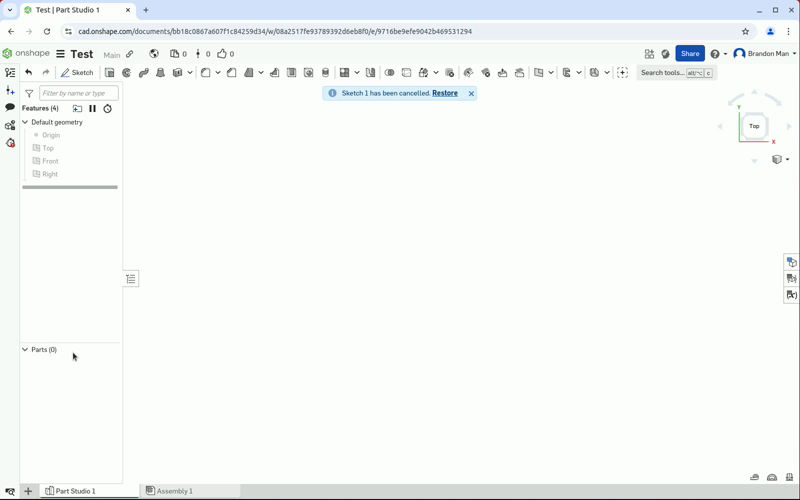
key_down(shift)
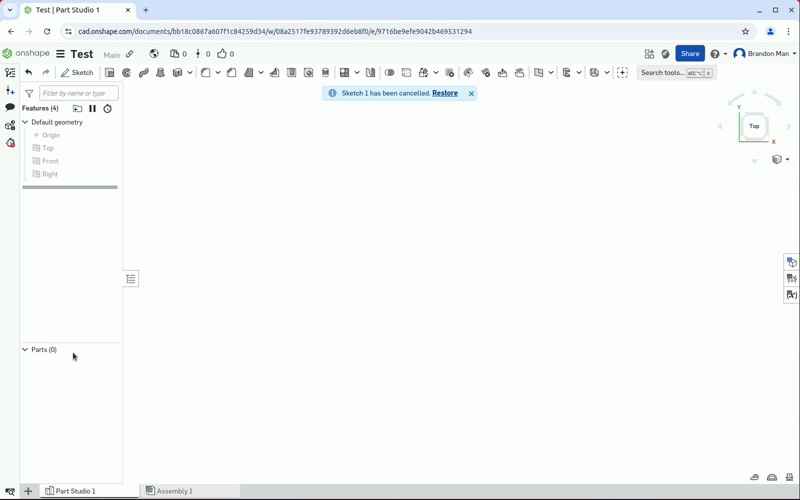
key(up)
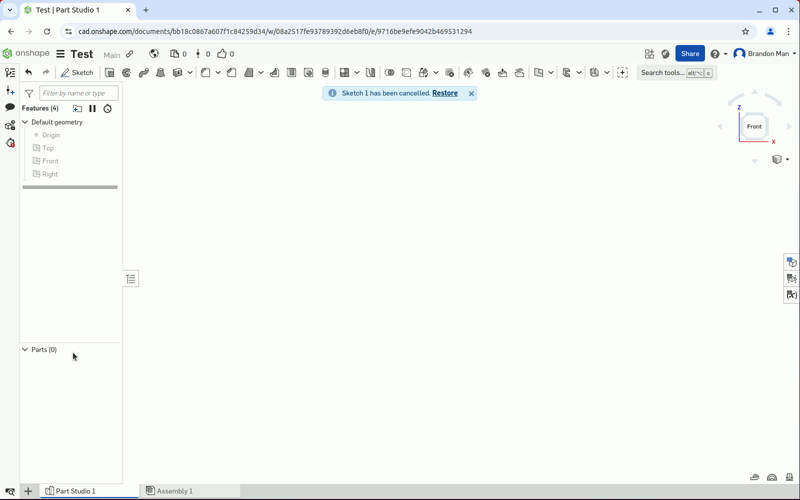
key_up(shift)
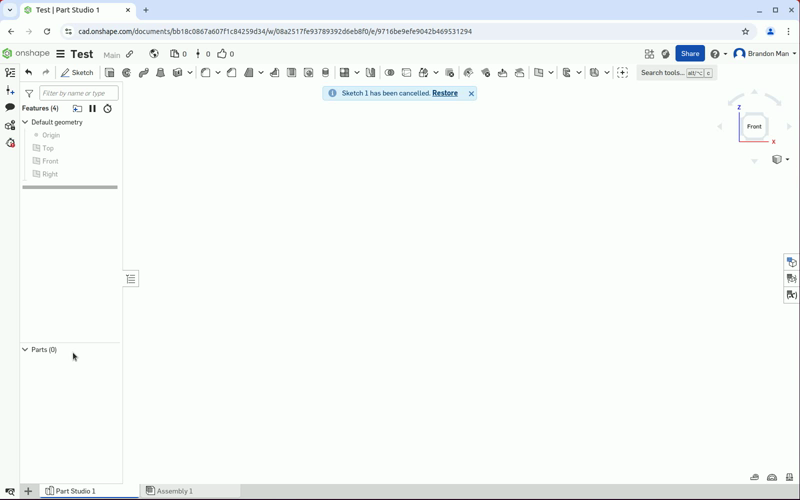
mouse_move(73, 352)
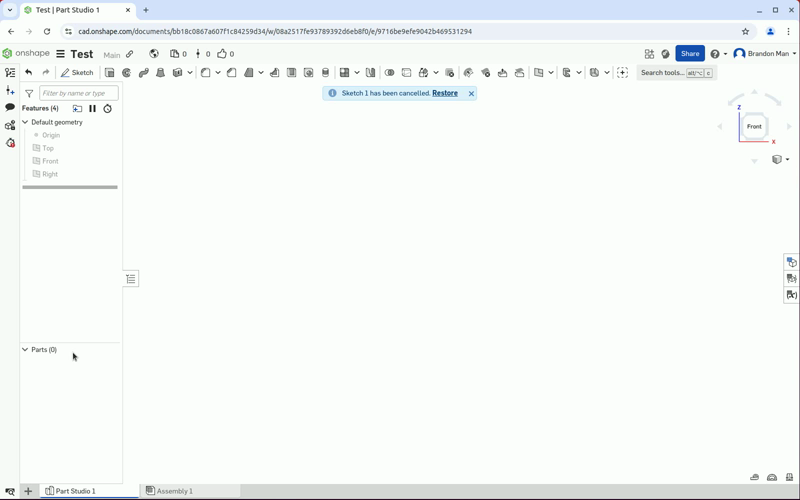
key(shift+y)
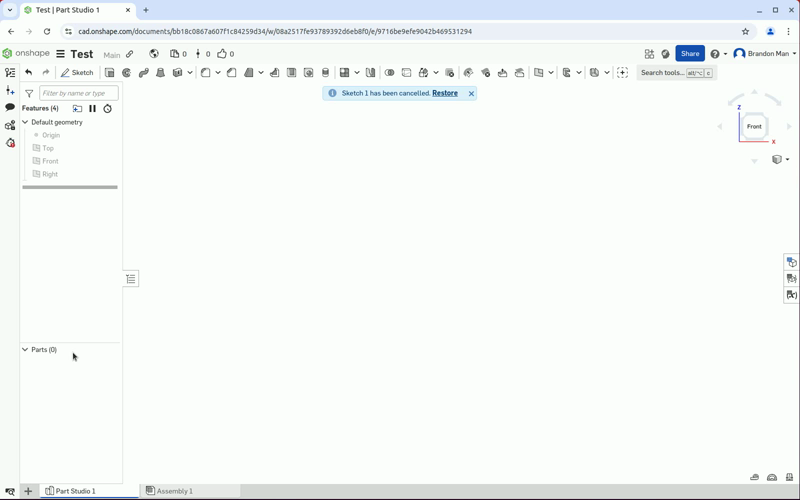
key(shift+s)
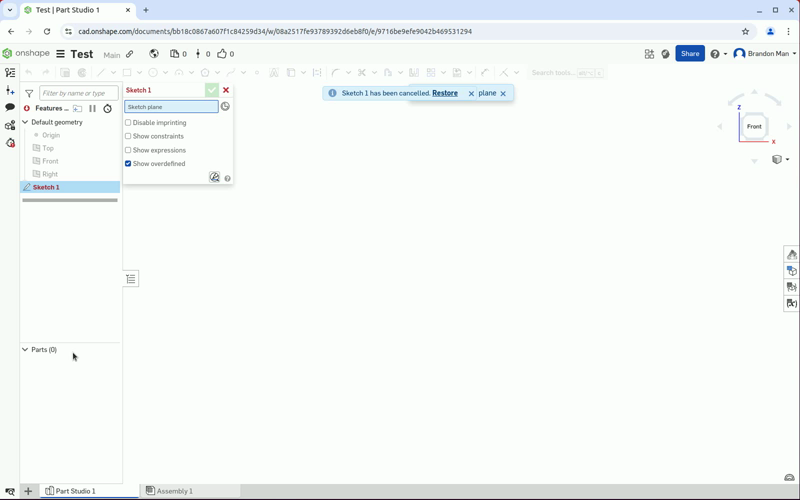
mouse_move(73, 163)
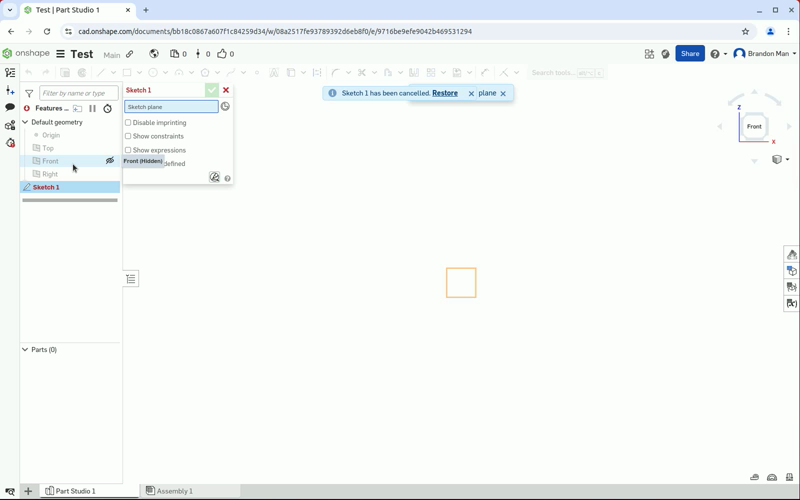
click(73, 163)
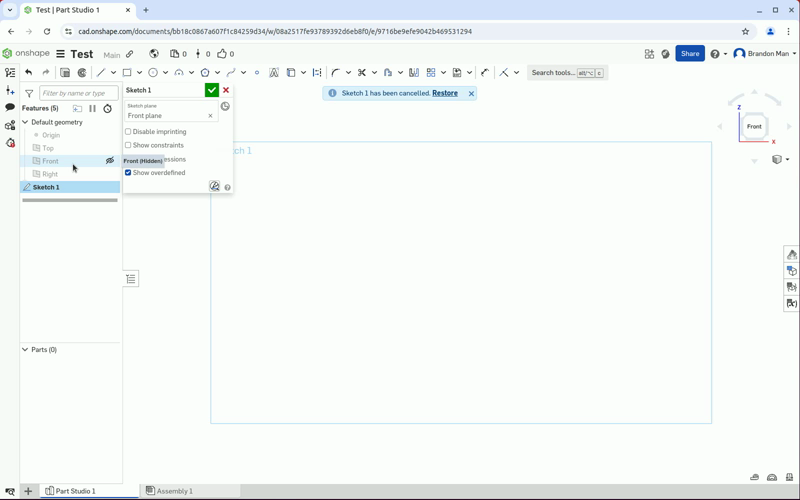
mouse_move(73, 352)
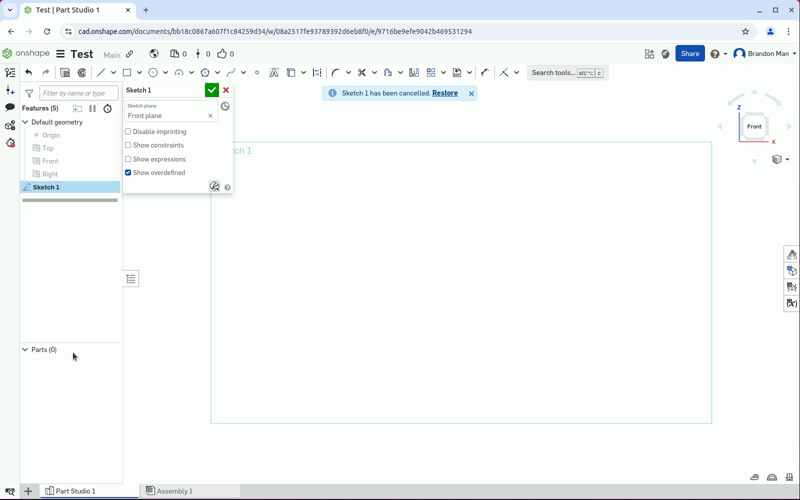
key(y)
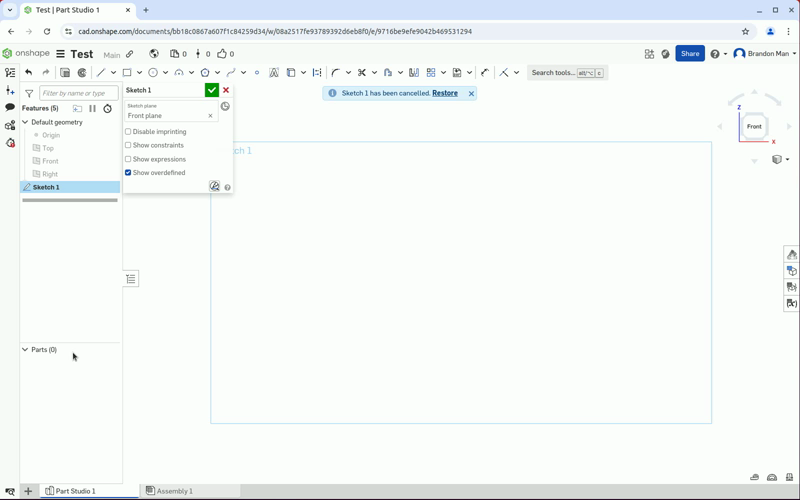
key(l)
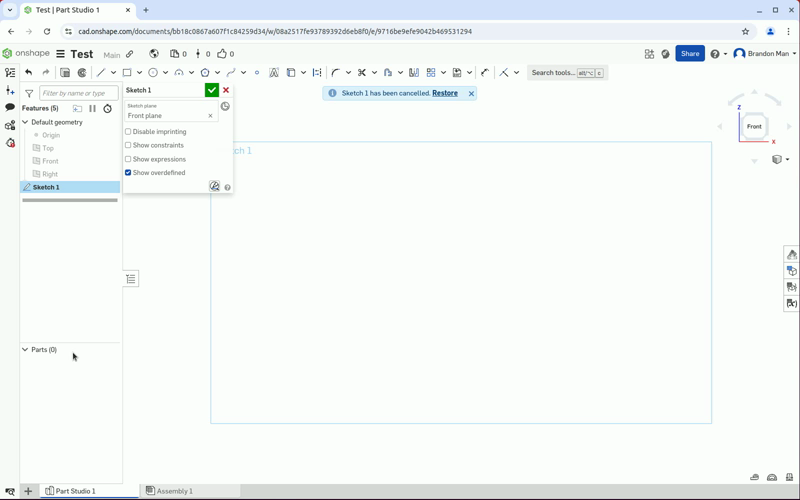
key_down(shift)
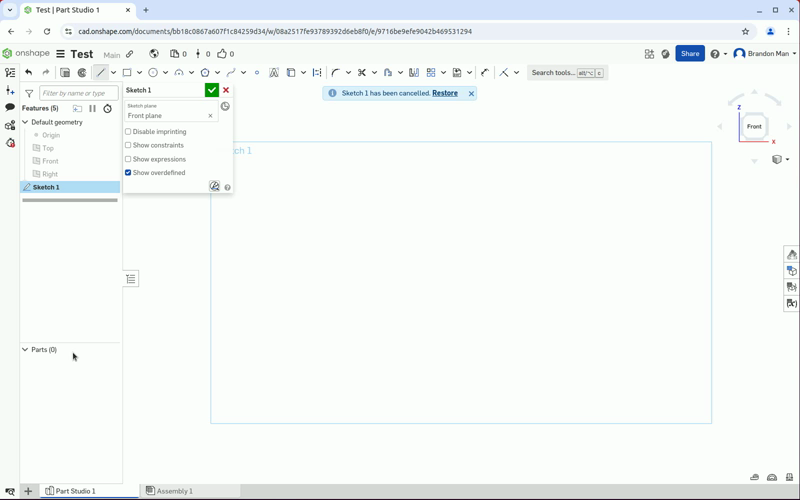
mouse_move(348, 339)
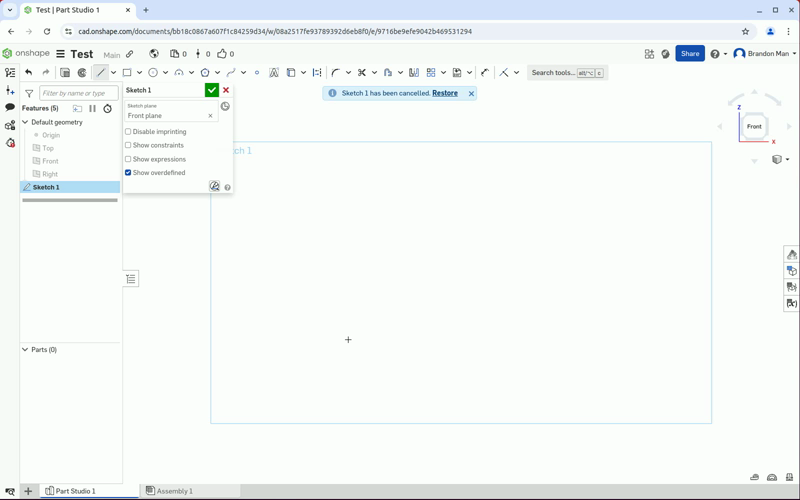
click(348, 339)
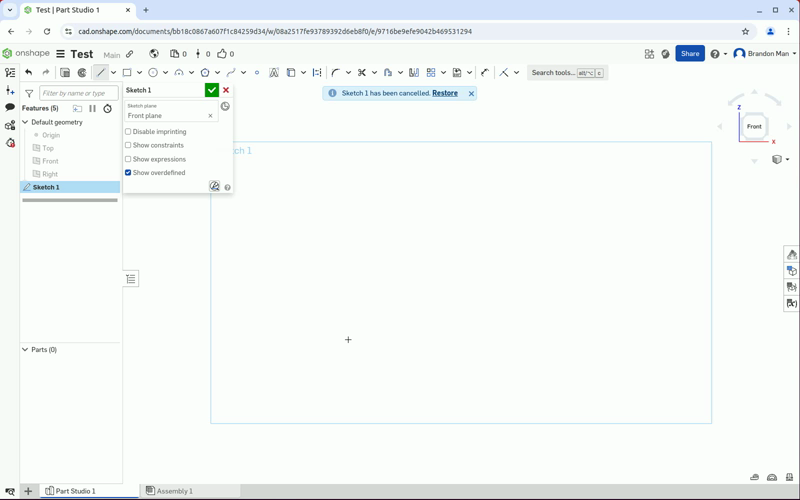
key_up(shift)
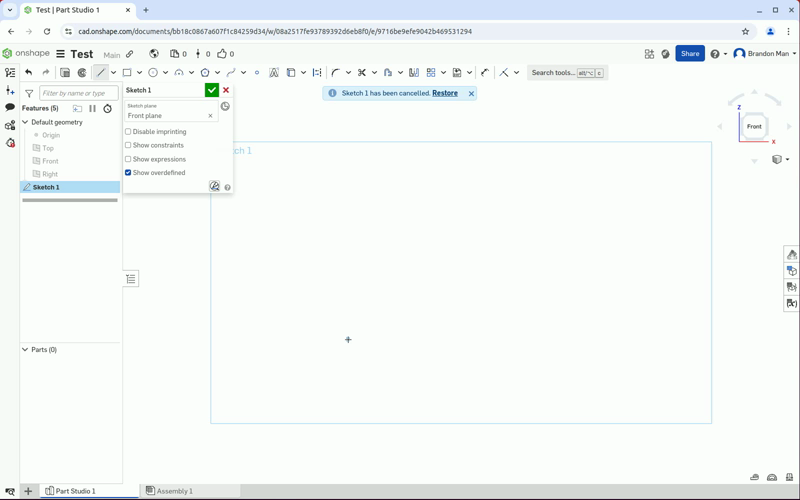
key_down(shift)
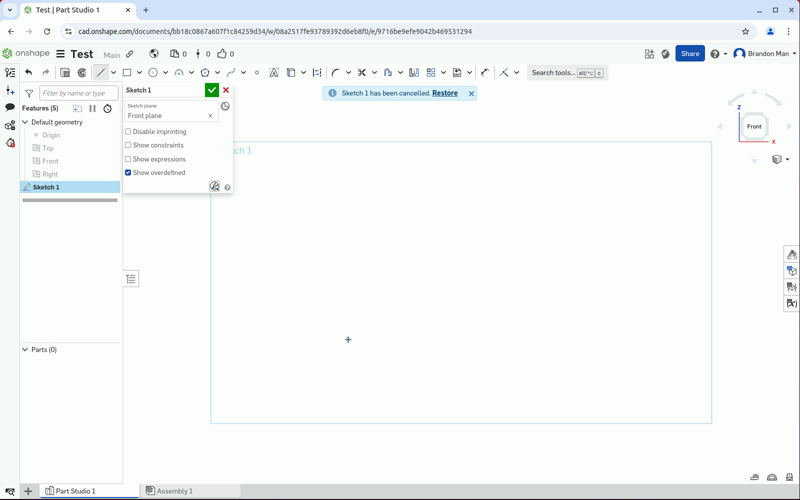
mouse_move(572, 339)
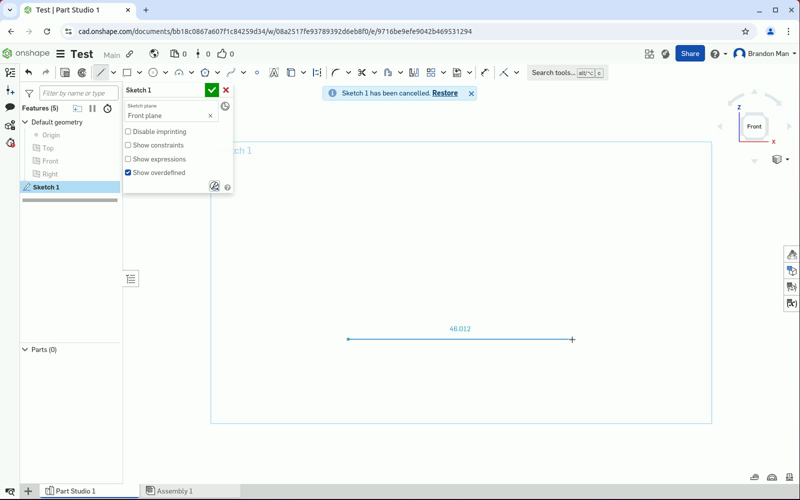
click(572, 339)
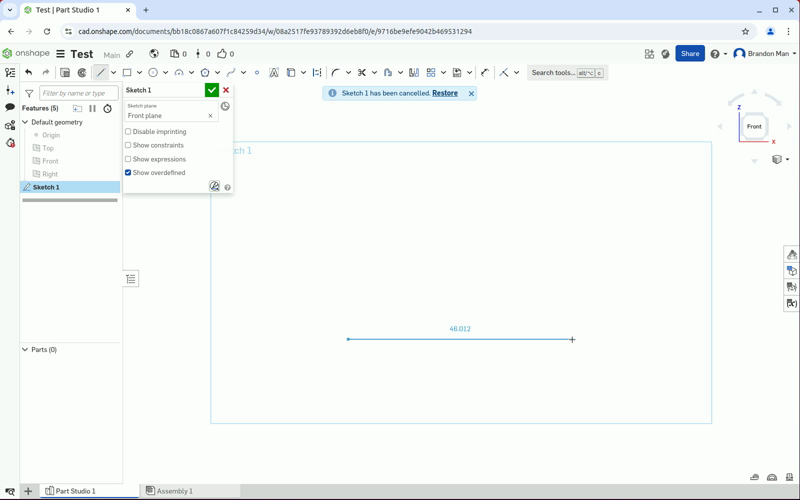
key_up(shift)
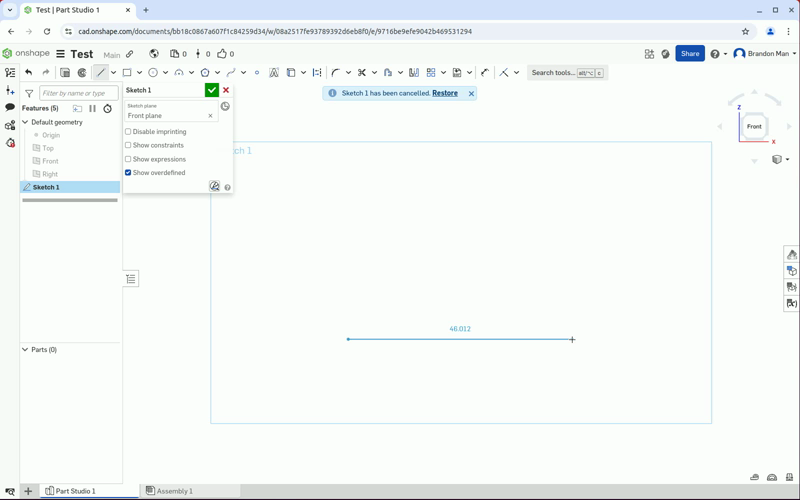
key_down(shift)
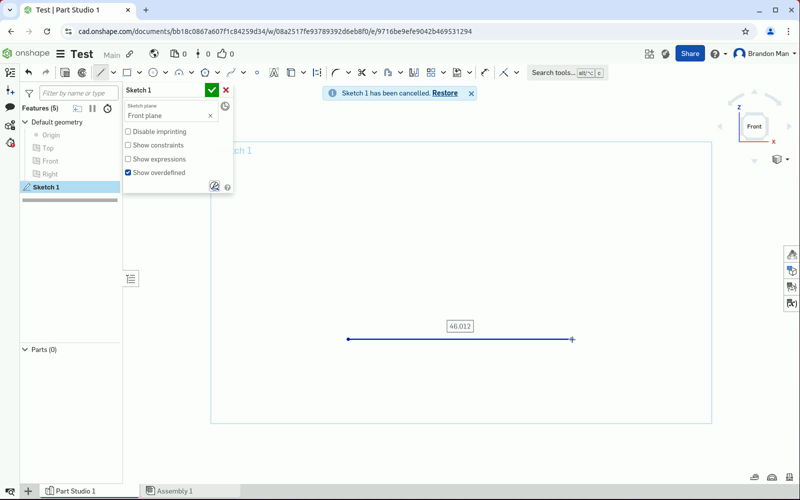
mouse_move(572, 226)
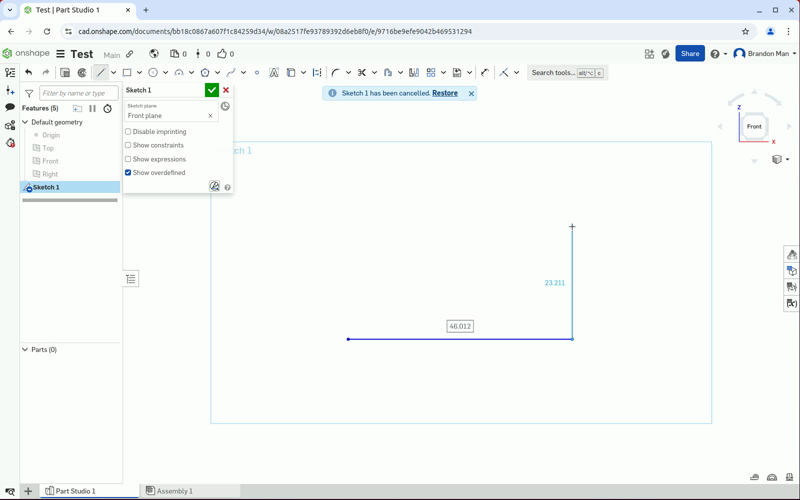
click(572, 226)
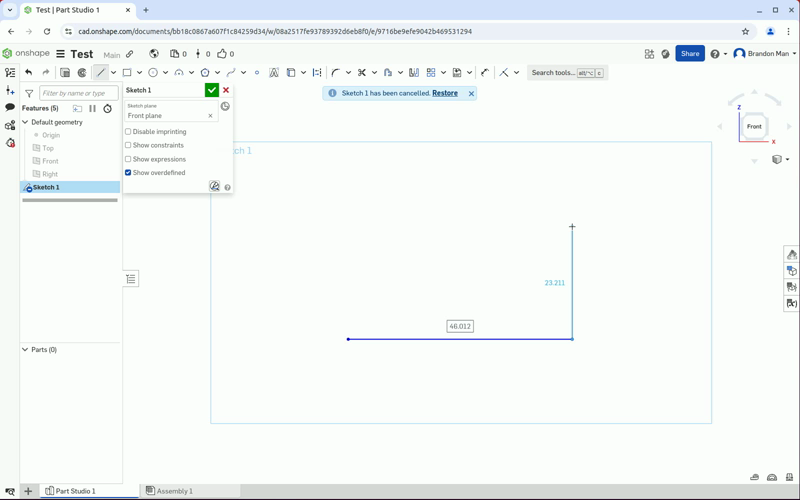
key_up(shift)
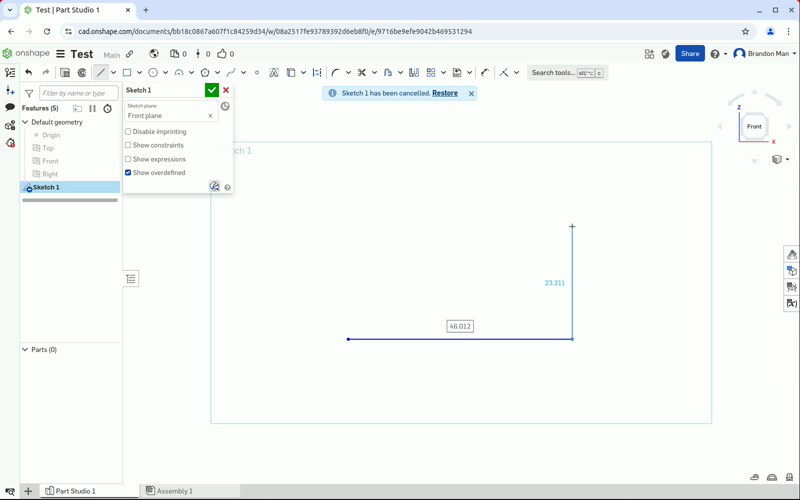
key_down(shift)
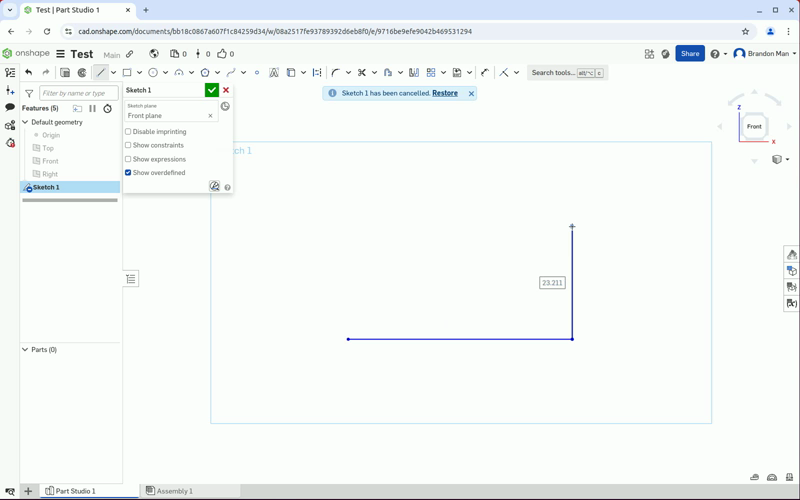
mouse_move(348, 226)
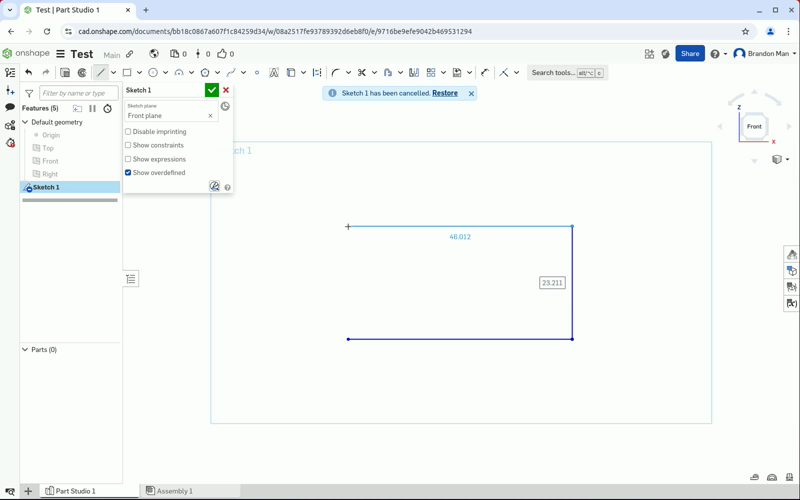
click(348, 226)
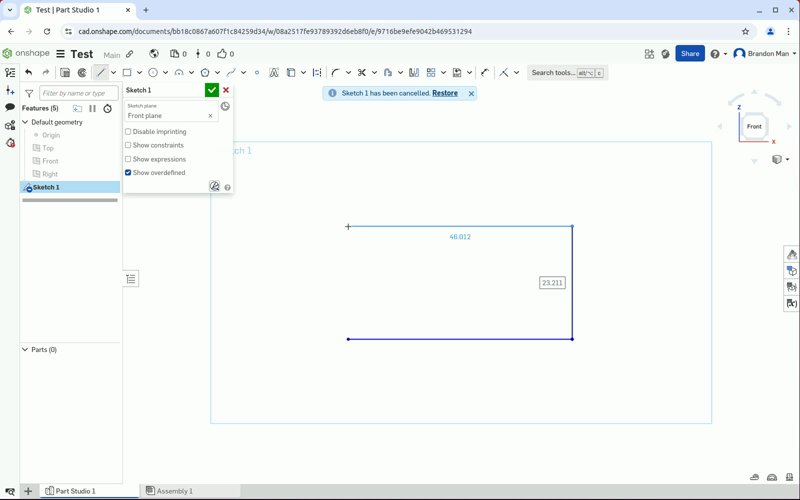
key_up(shift)
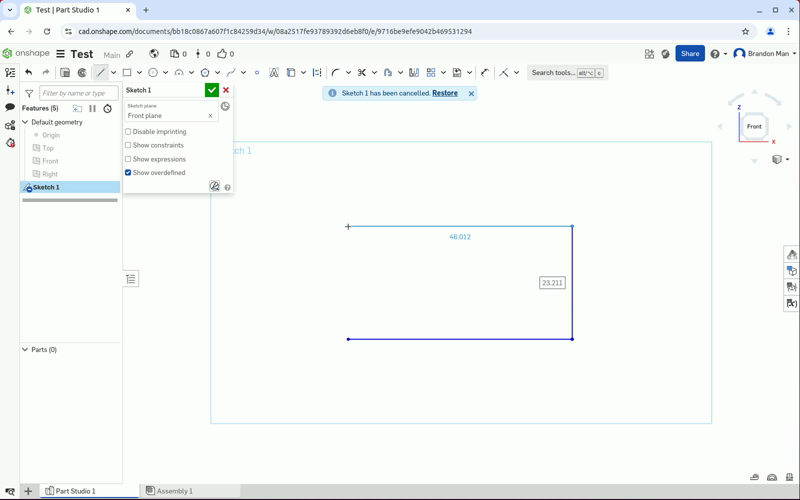
key_down(shift)
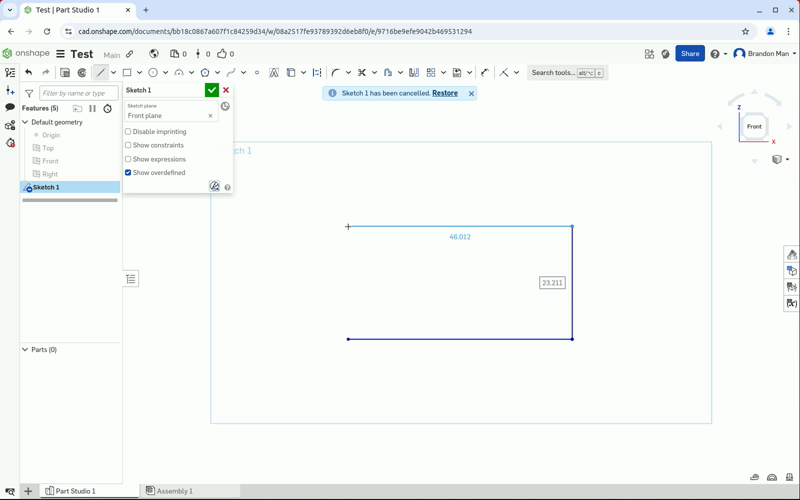
mouse_move(348, 339)
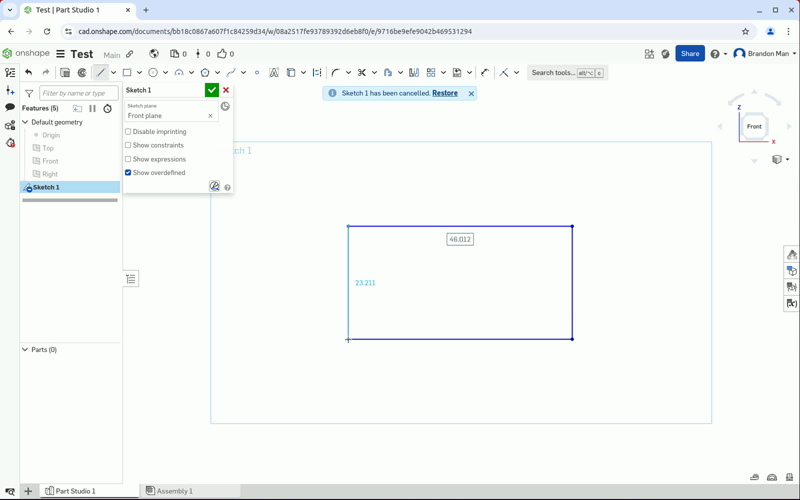
key_up(shift)
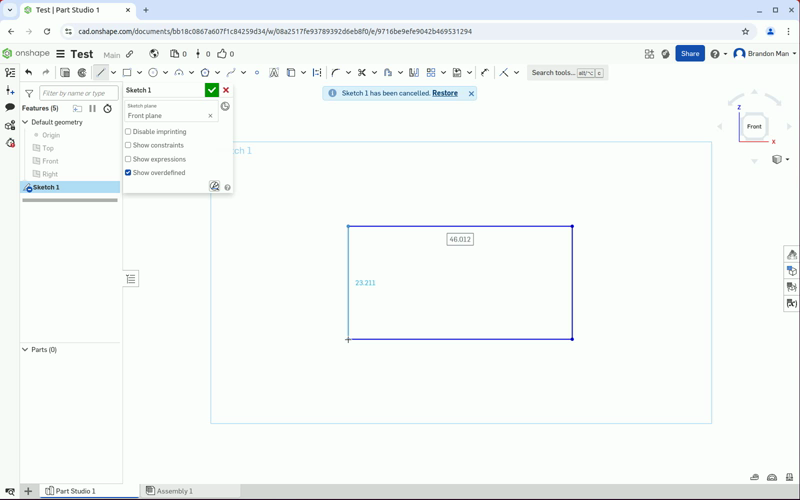
click(348, 339)
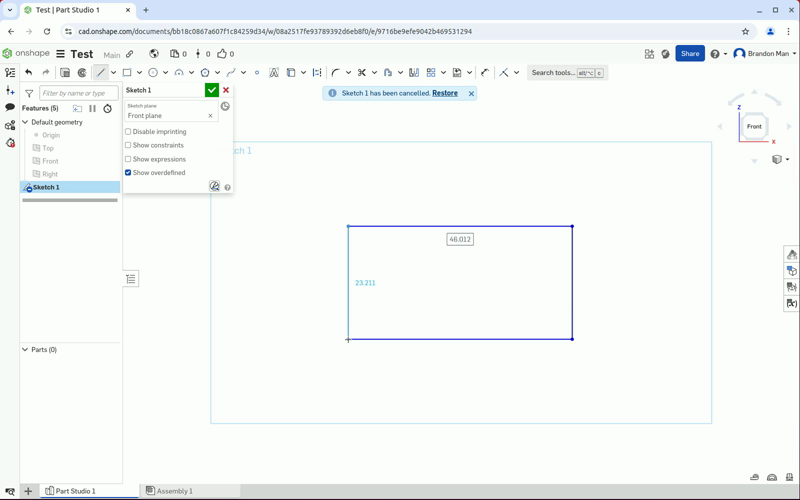
key(esc)
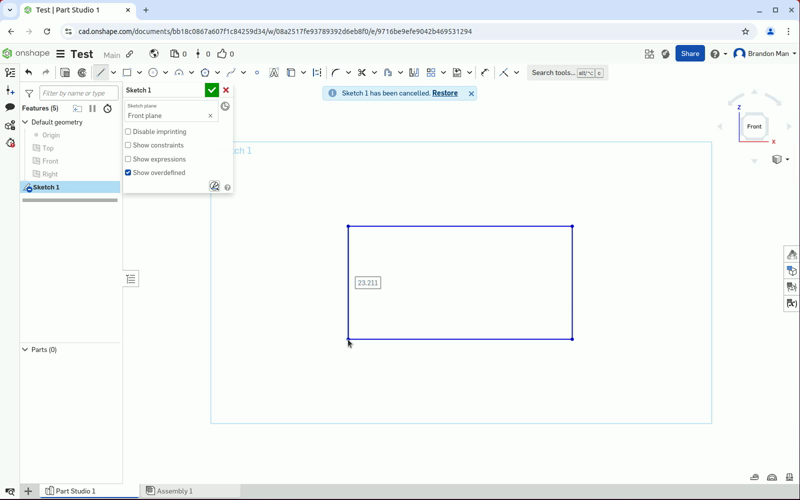
mouse_move(504, 309)
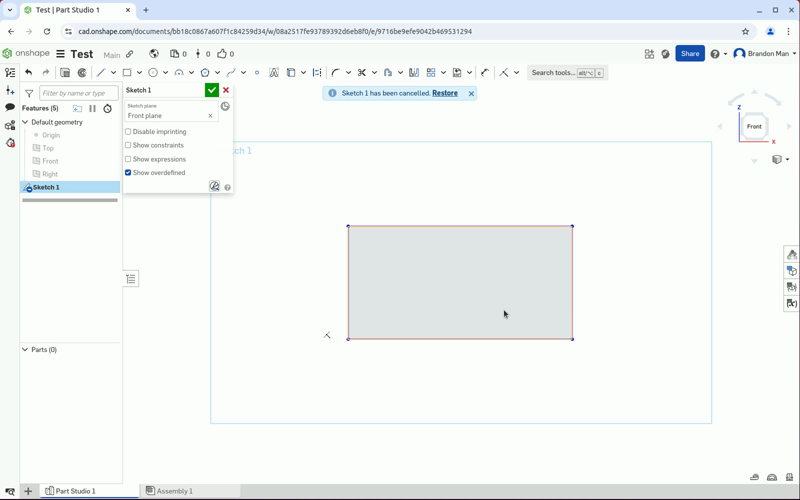
click(504, 309)
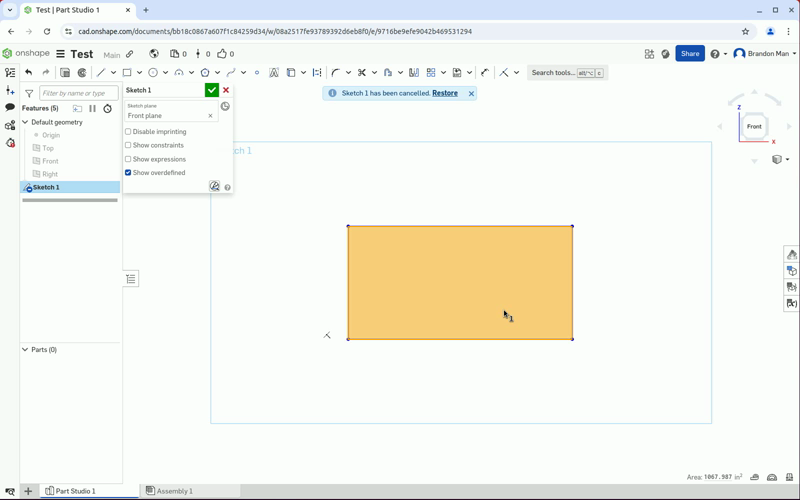
mouse_move(73, 352)
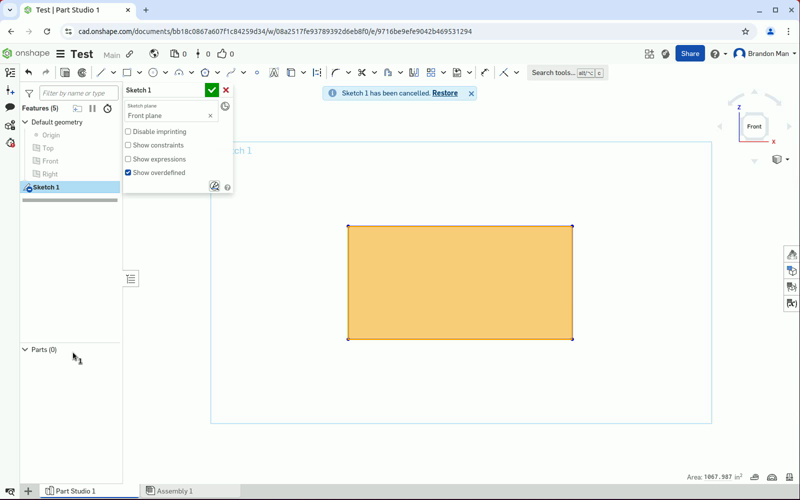
key(shift+y)
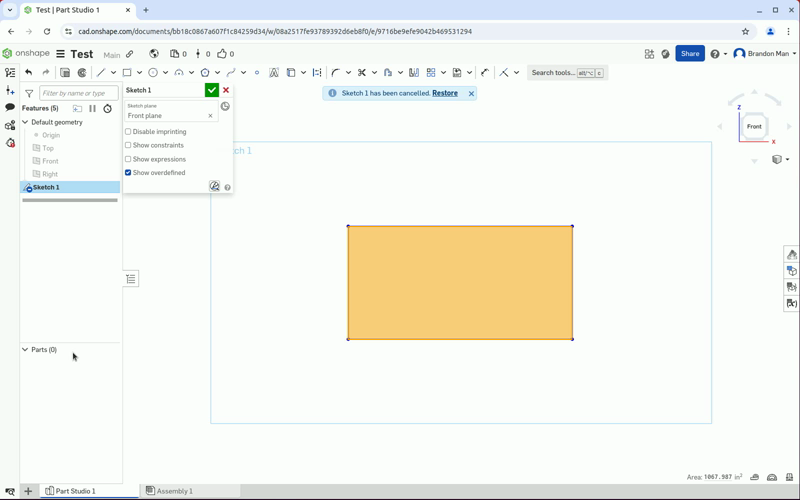
key(shift+e)
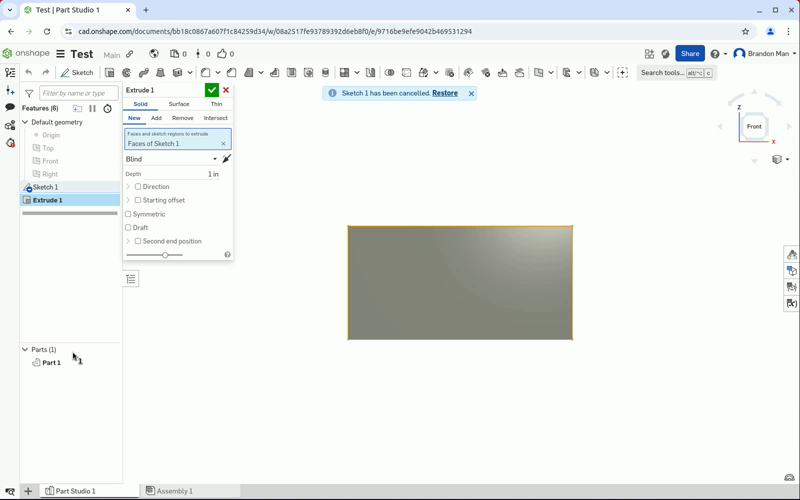
mouse_move(143, 106)
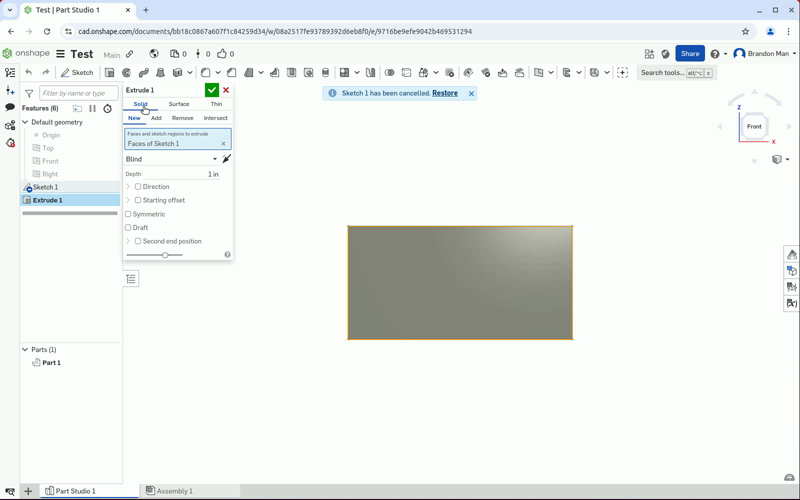
click(143, 106)
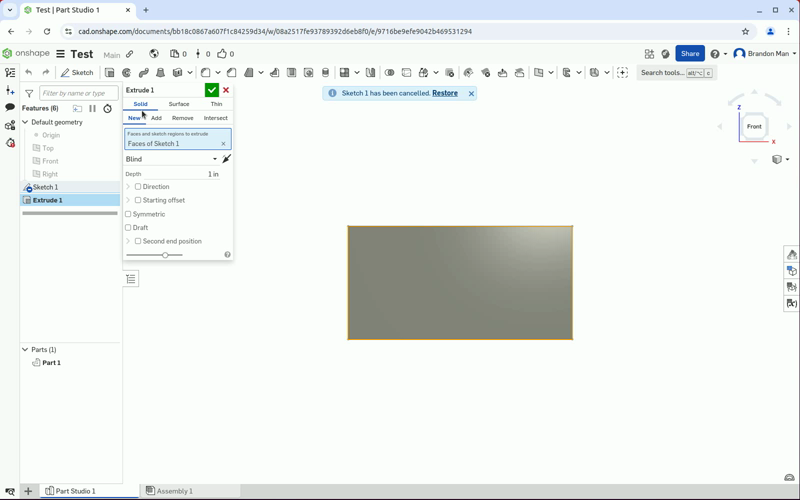
mouse_move(137, 120)
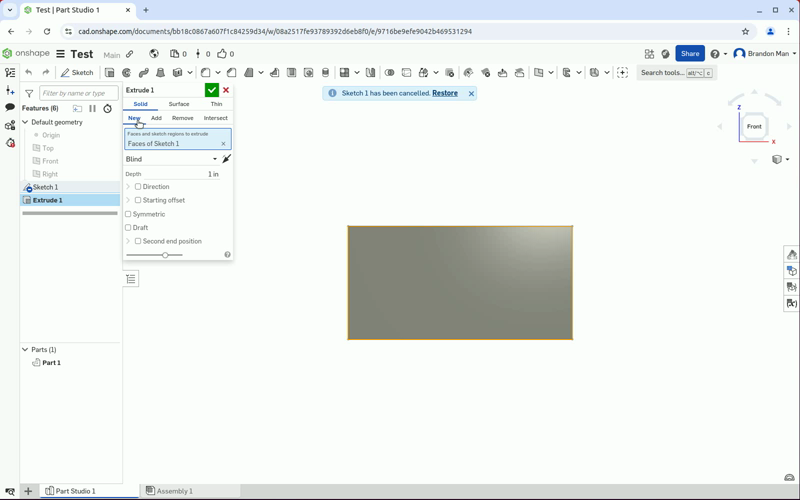
click(137, 120)
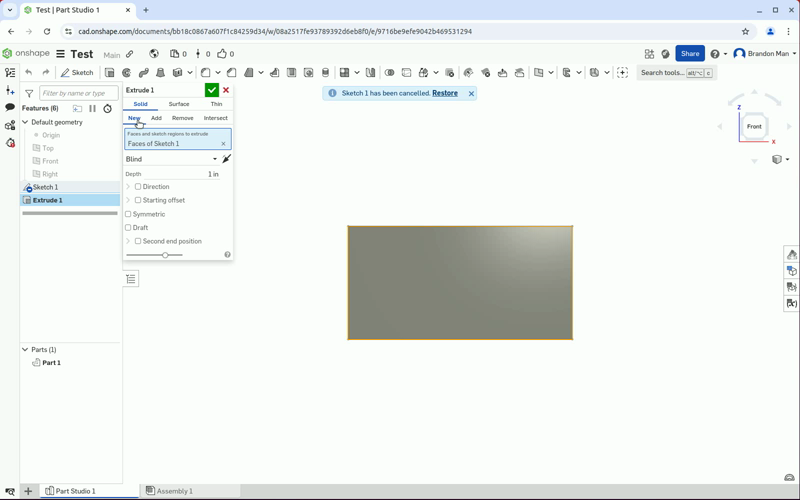
key(tab, 4)
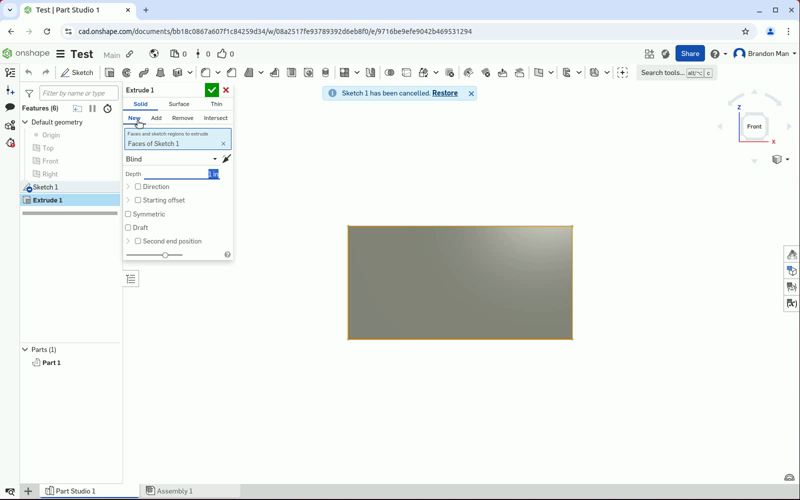
text(23.108)
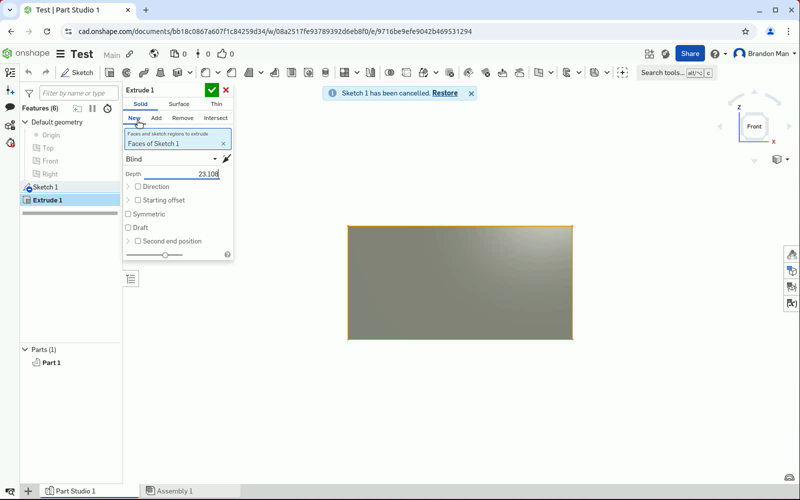
key(enter)
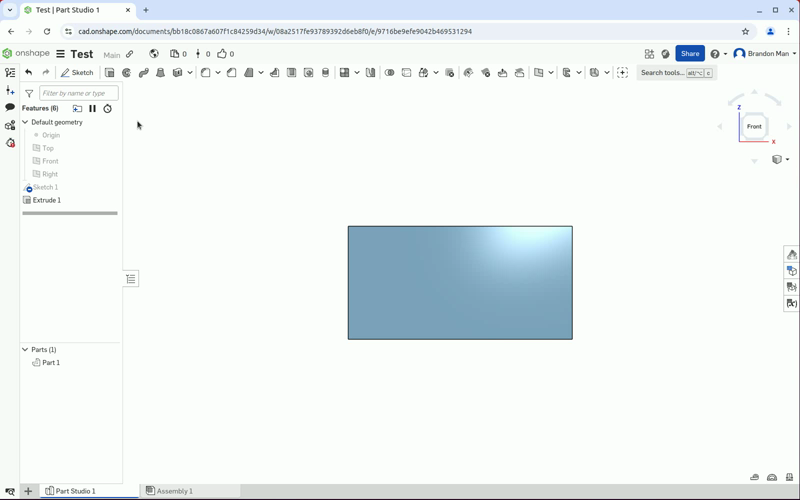
key(shift+h)
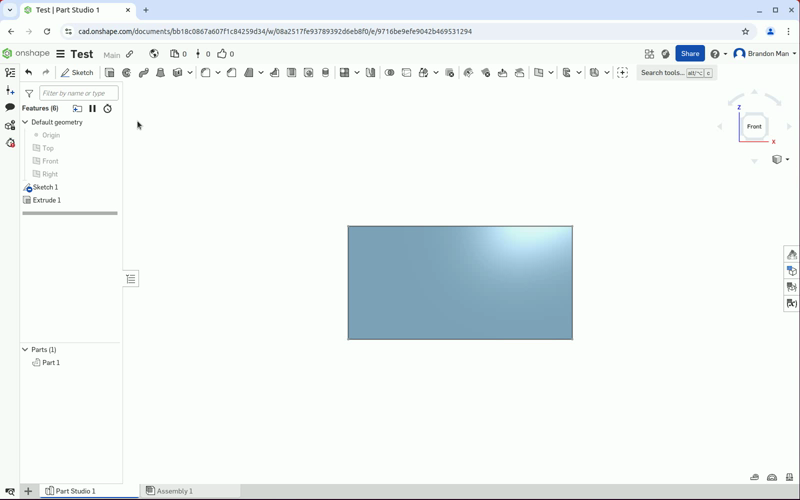
key(shift+h)
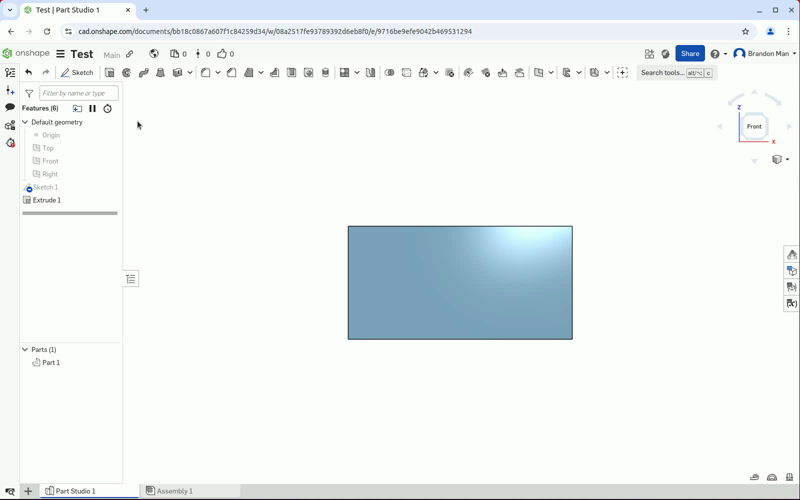
mouse_move(73, 189)
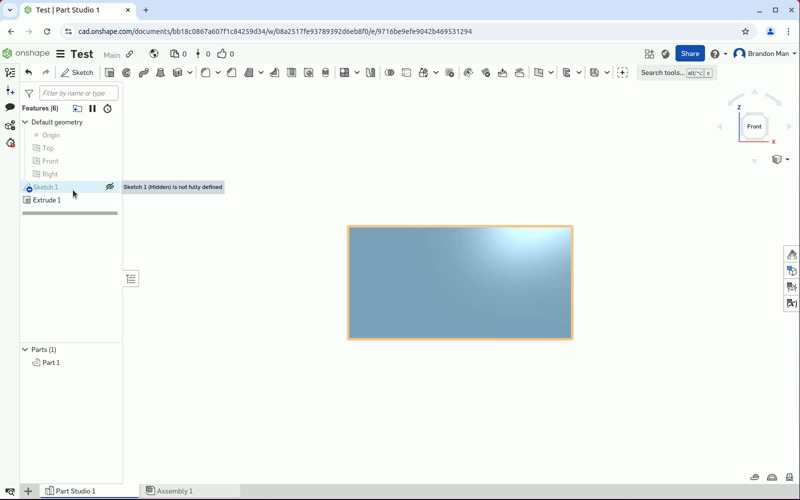
click(73, 189)
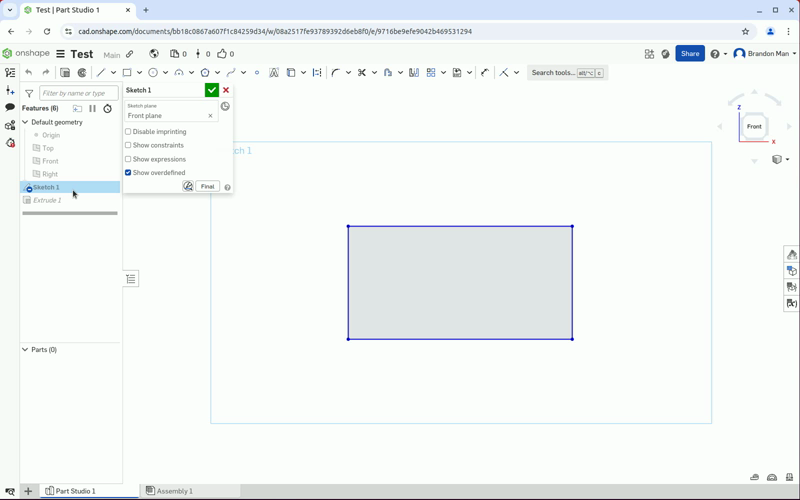
mouse_move(229, 92)
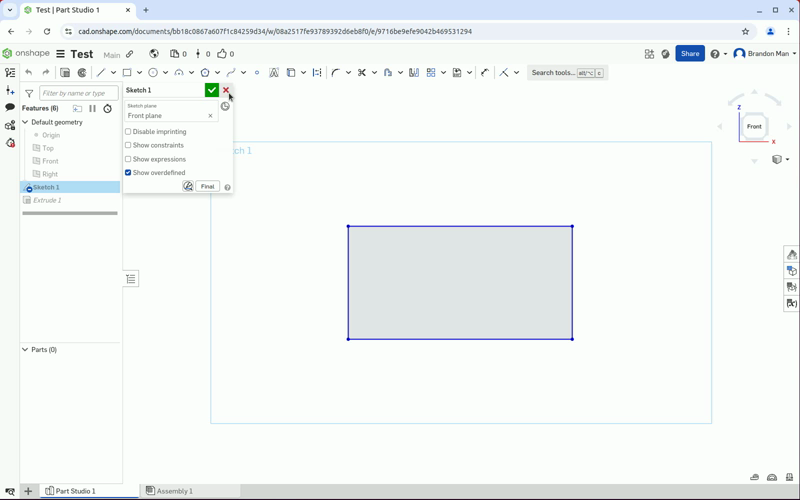
click(229, 92)
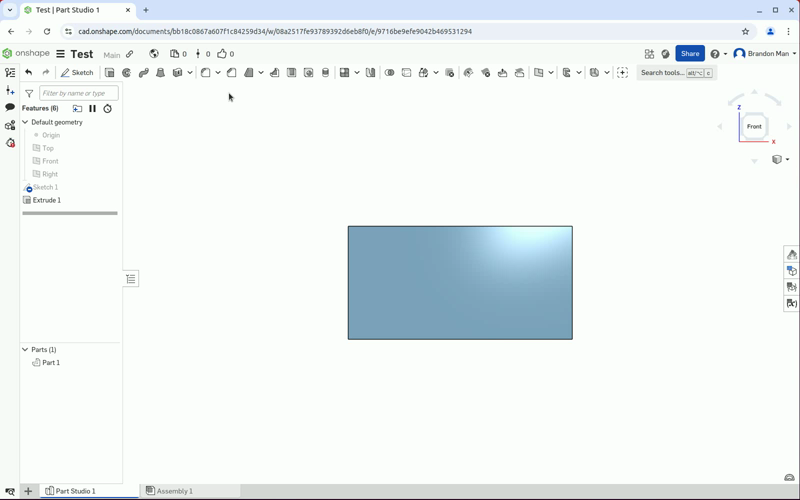
mouse_move(541, 75)
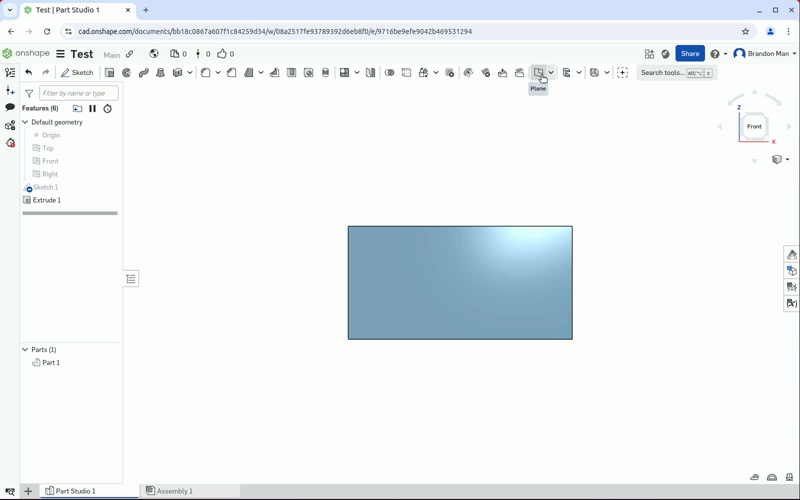
click(541, 75)
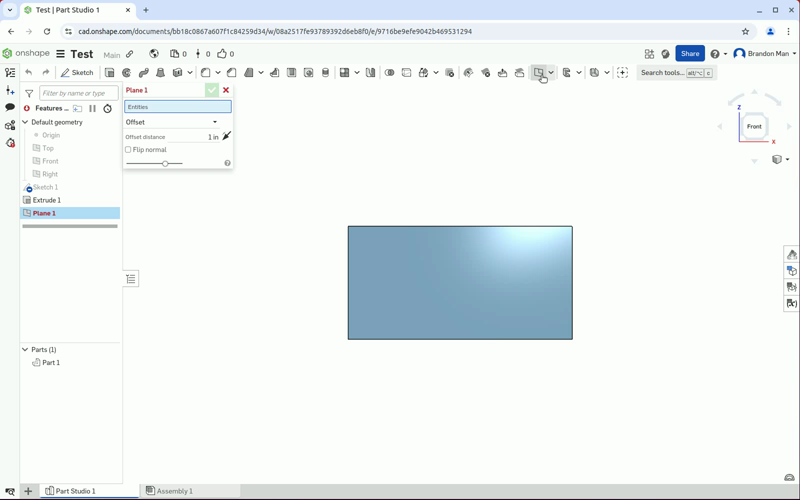
mouse_move(73, 163)
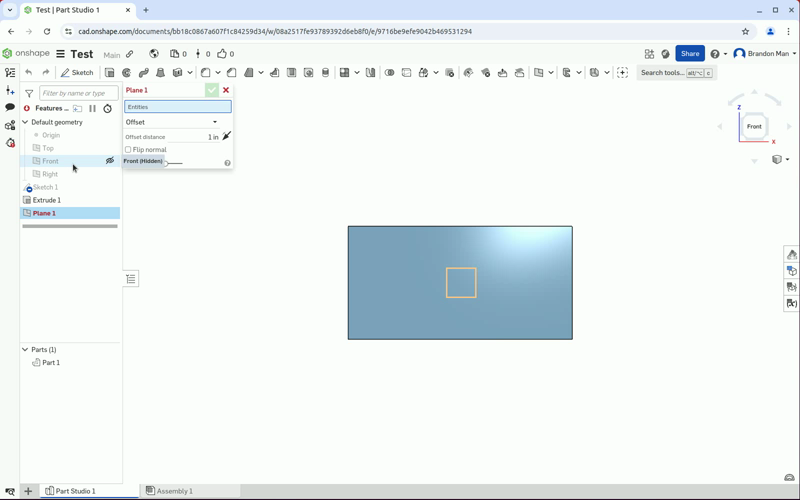
click(73, 163)
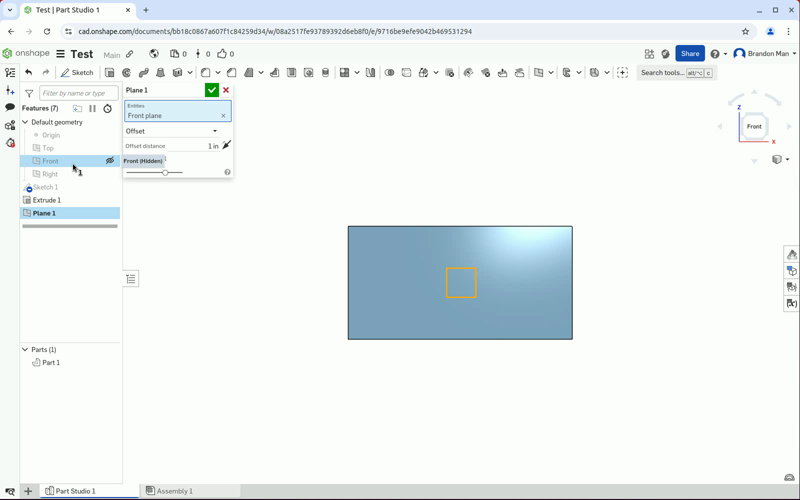
key(tab, 2)
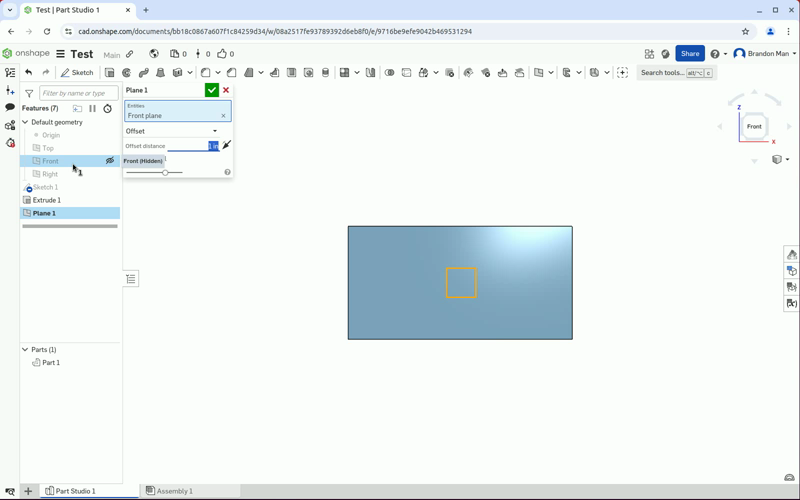
text(23.108)
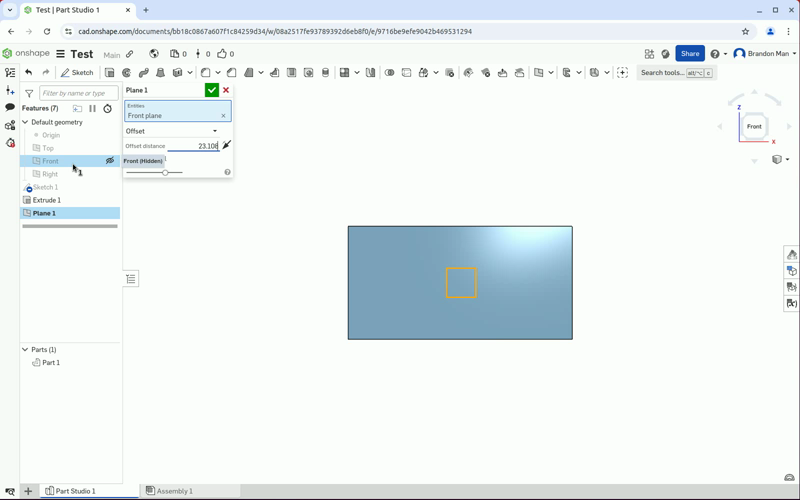
key(enter, 2)
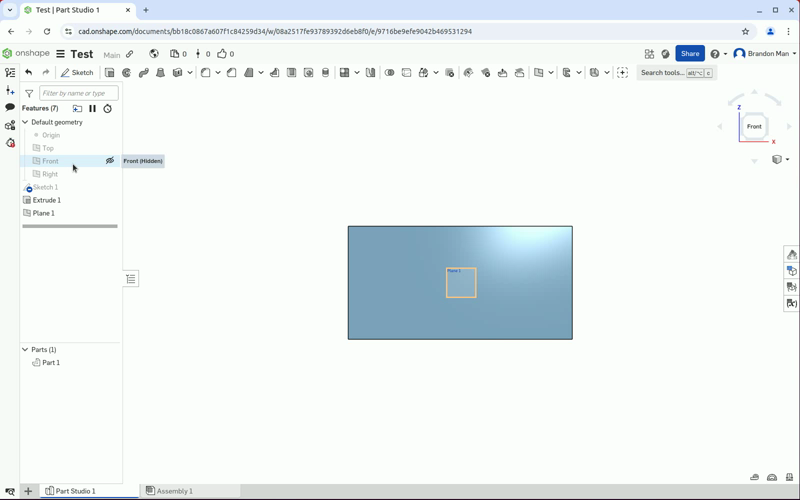
key(shift+s)
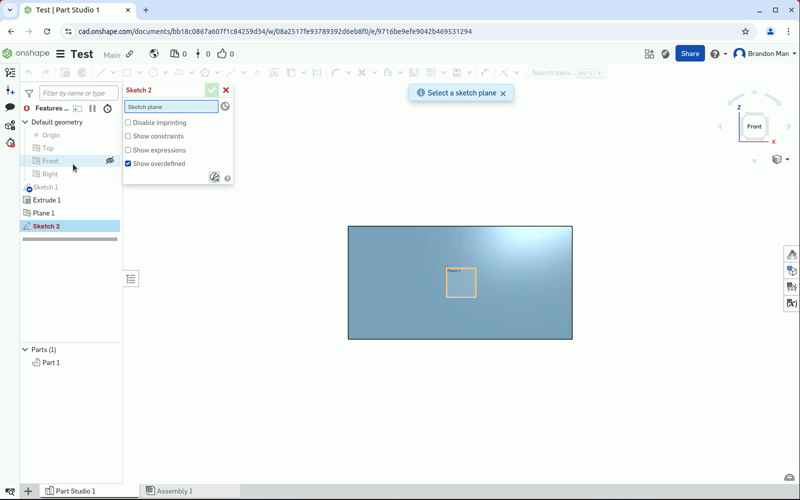
mouse_move(73, 215)
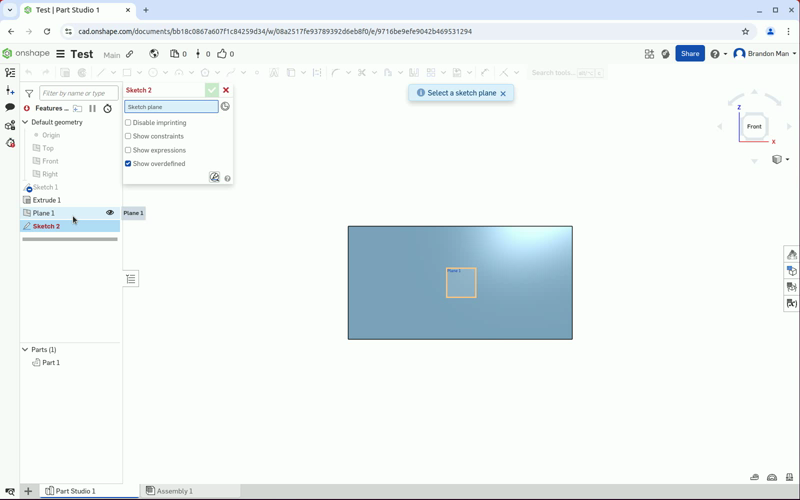
click(73, 215)
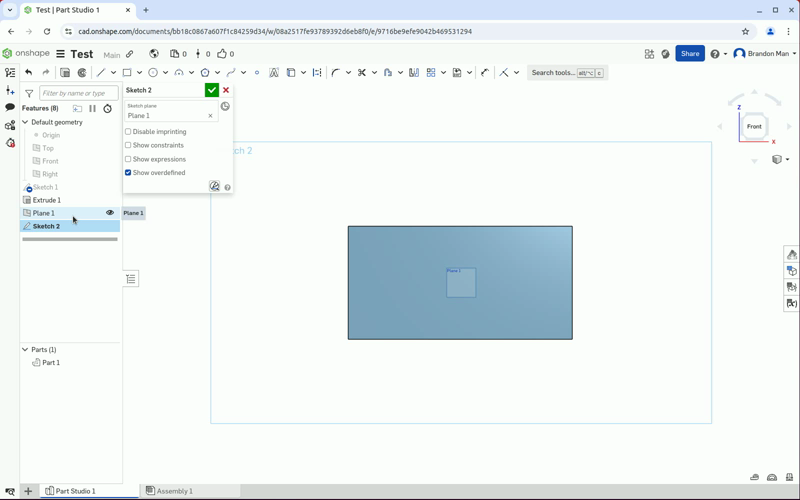
mouse_move(73, 352)
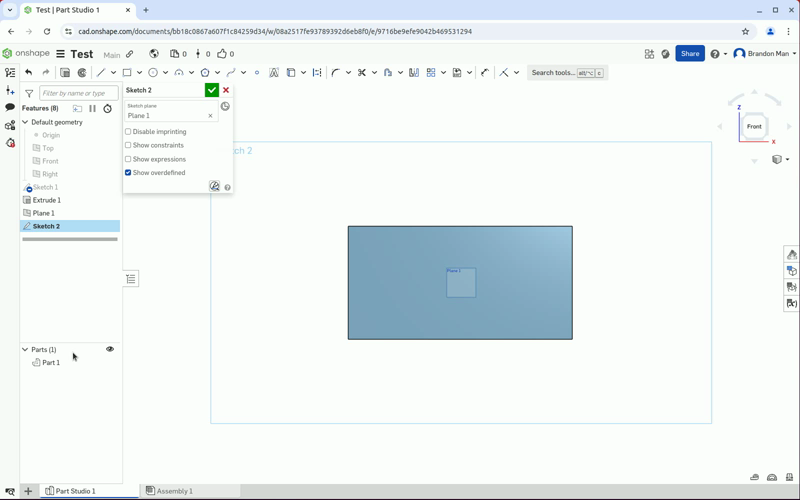
key(y)
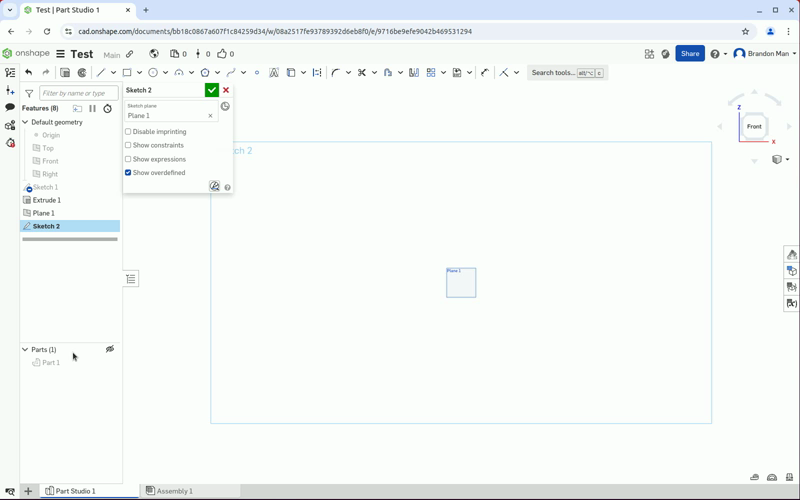
key(l)
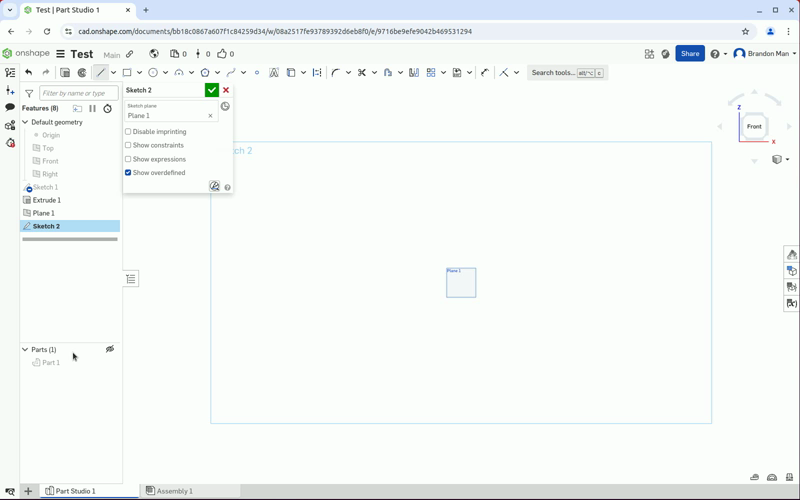
key_down(shift)
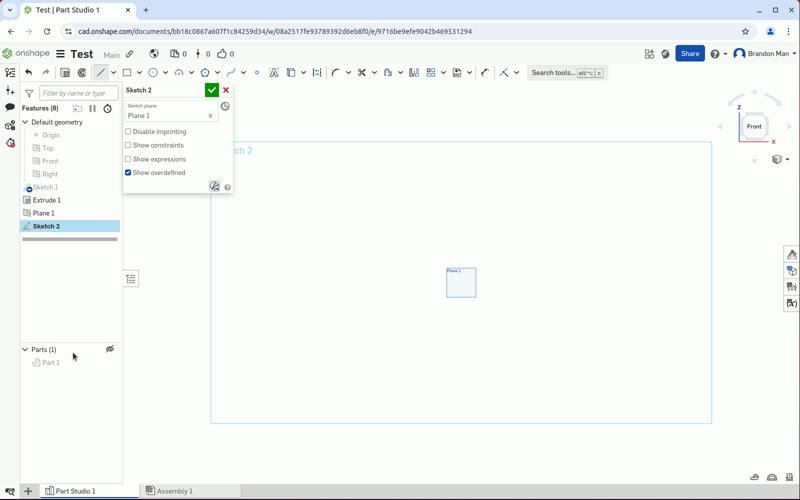
mouse_move(370, 316)
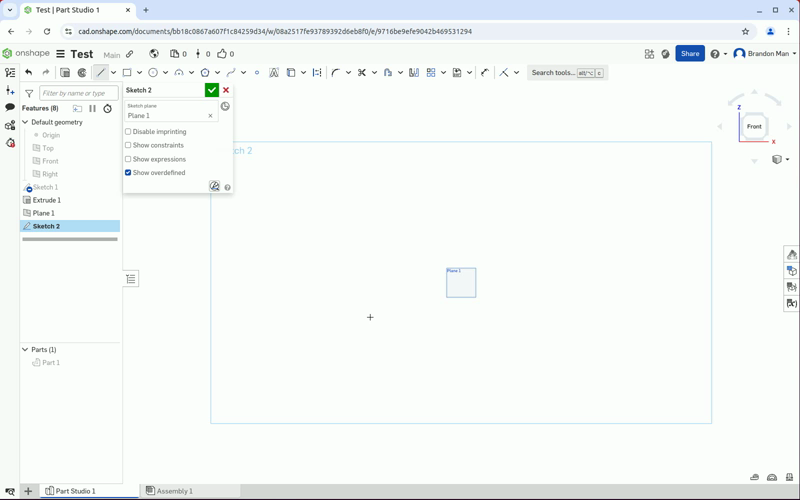
click(370, 316)
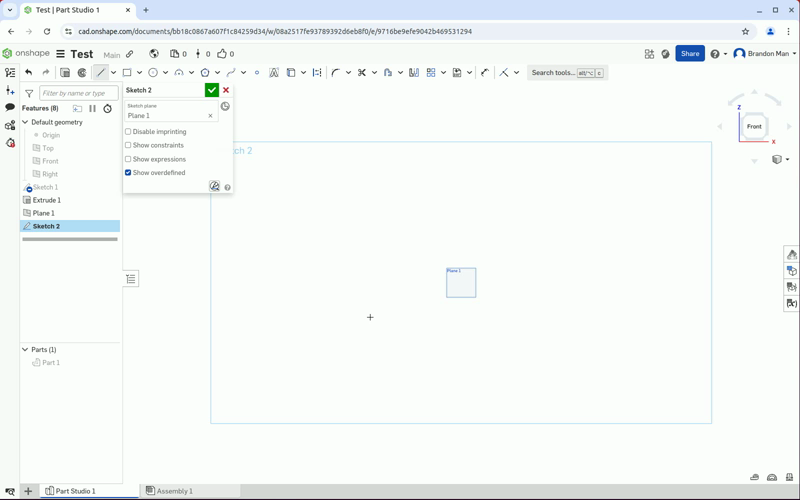
key_up(shift)
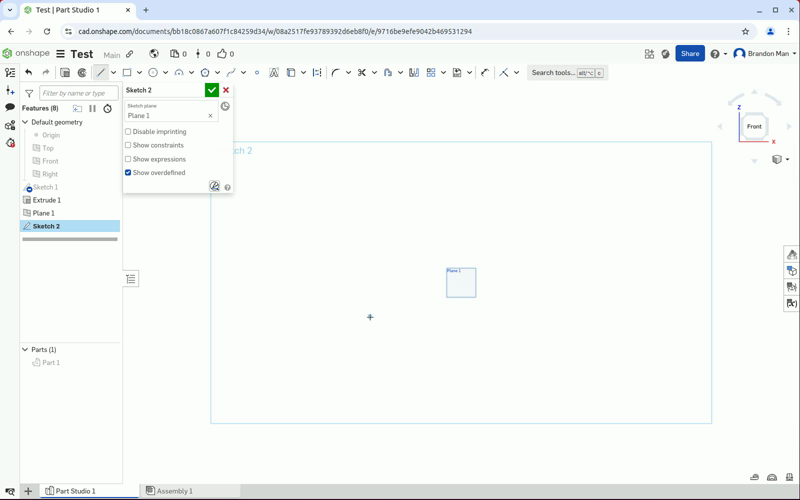
key_down(shift)
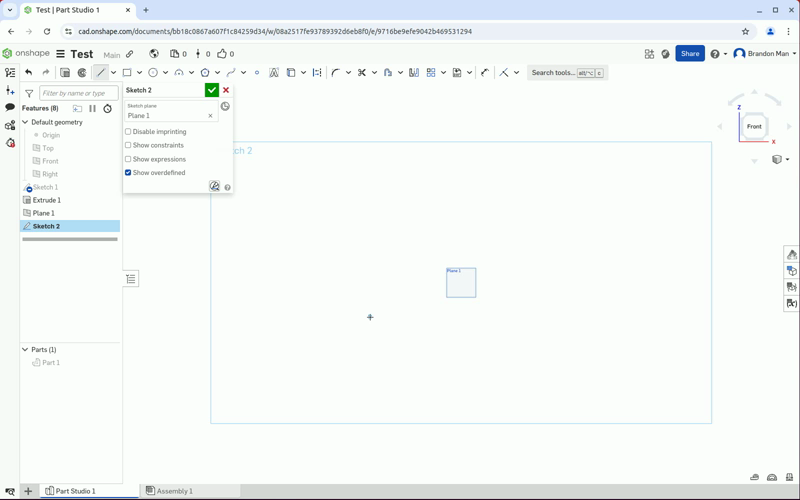
mouse_move(438, 316)
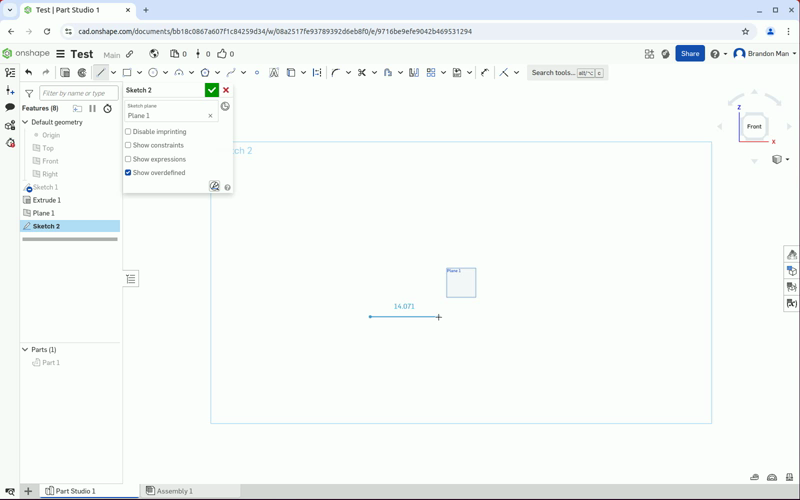
click(438, 316)
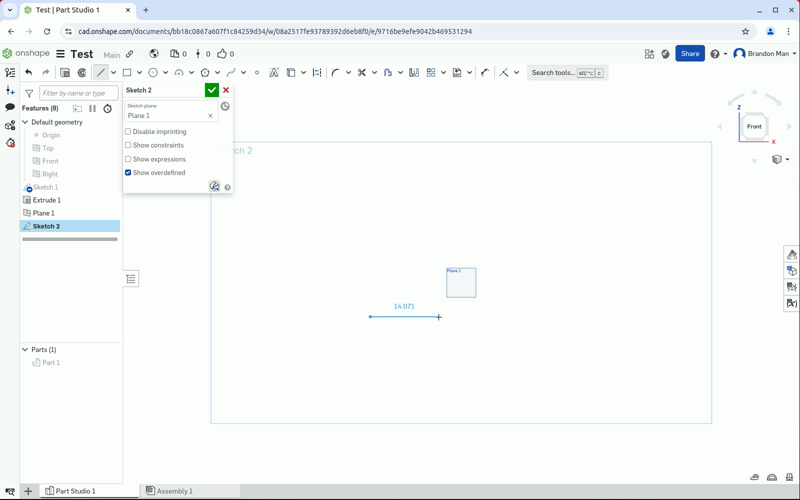
key_up(shift)
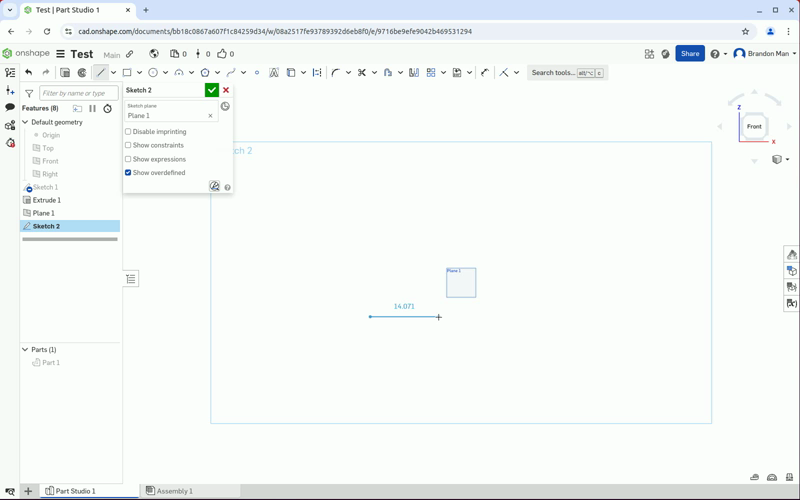
key_down(shift)
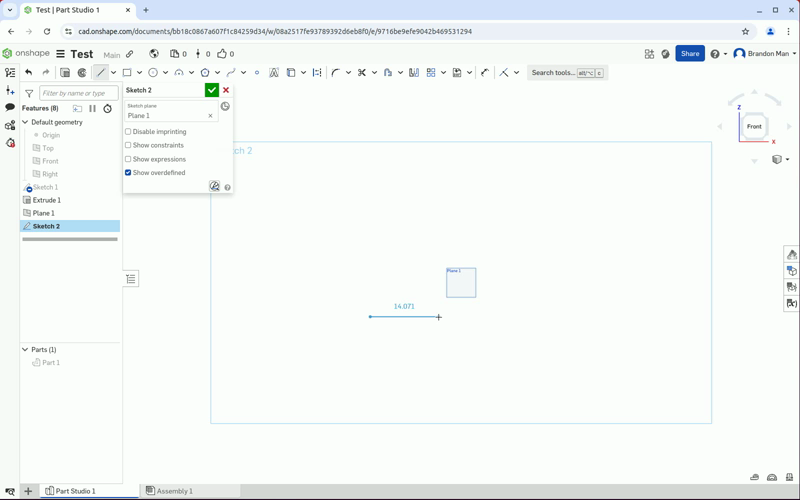
mouse_move(438, 248)
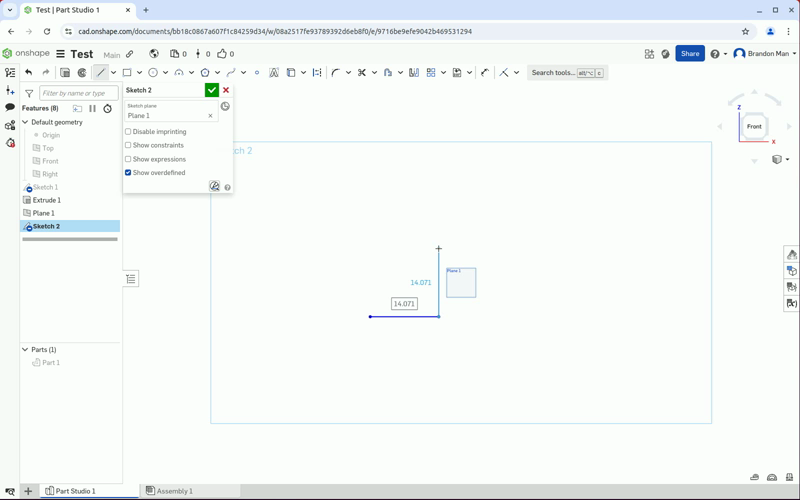
click(438, 248)
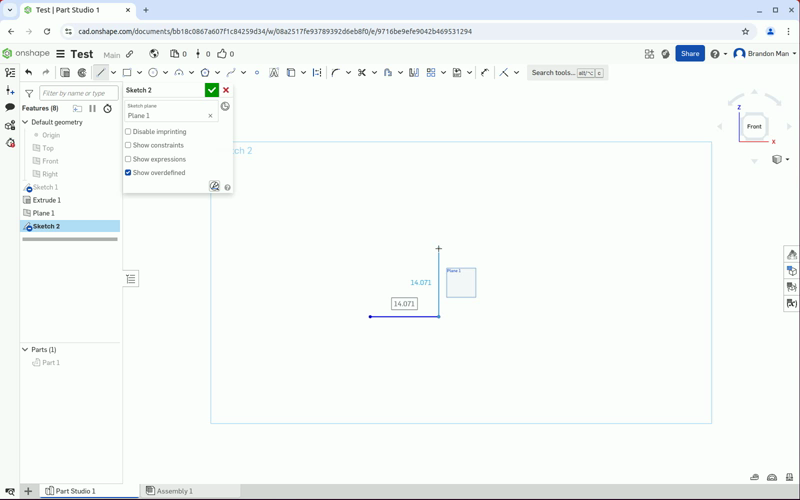
key_up(shift)
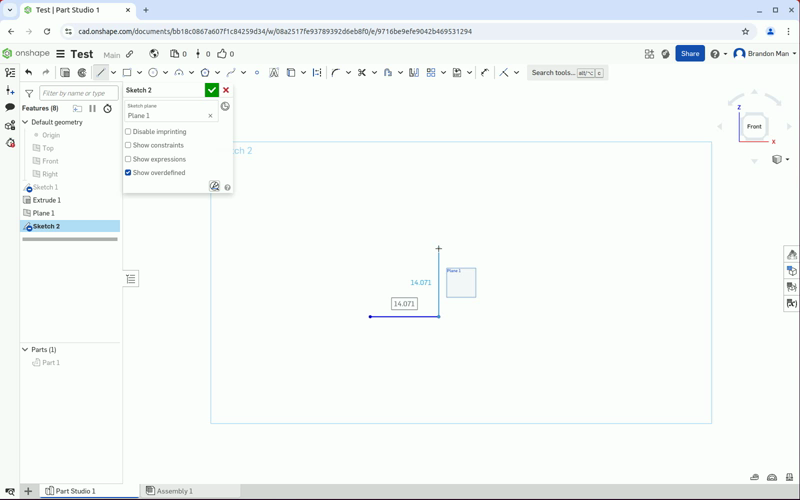
key_down(shift)
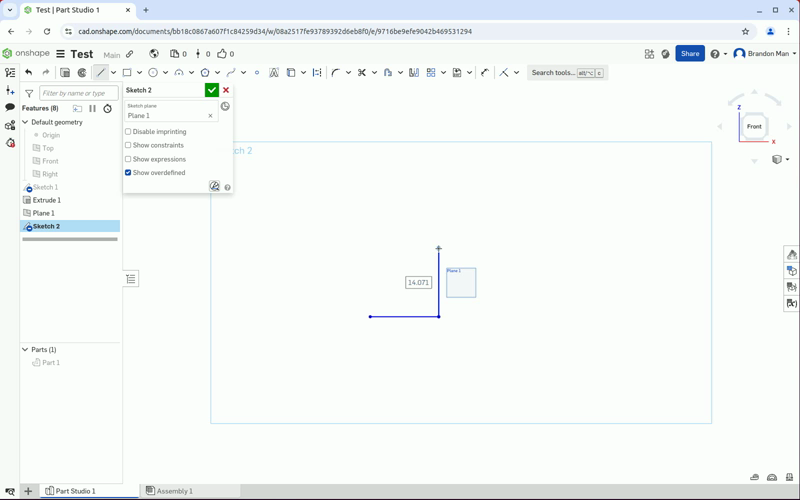
mouse_move(370, 248)
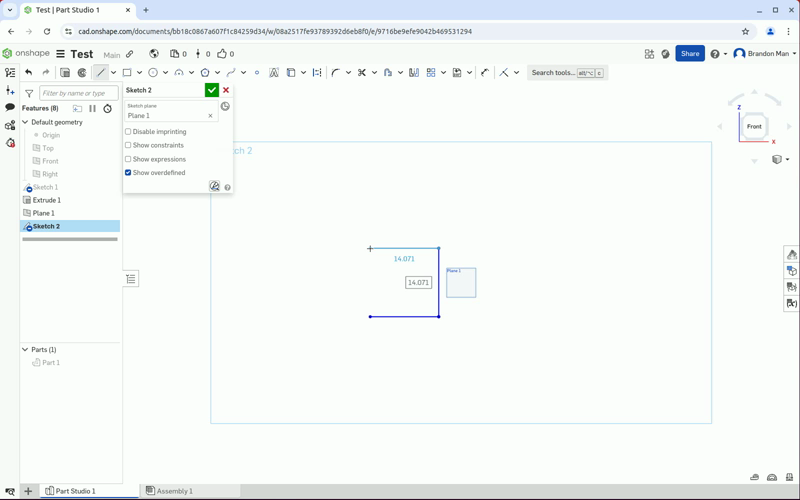
click(370, 248)
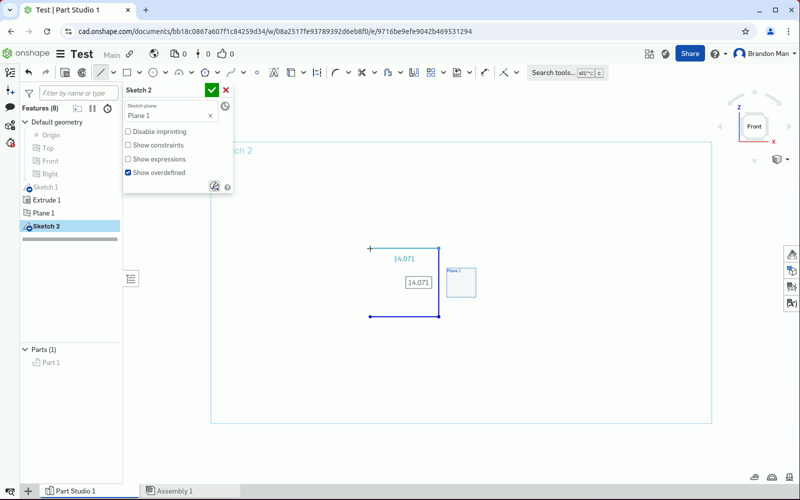
key_up(shift)
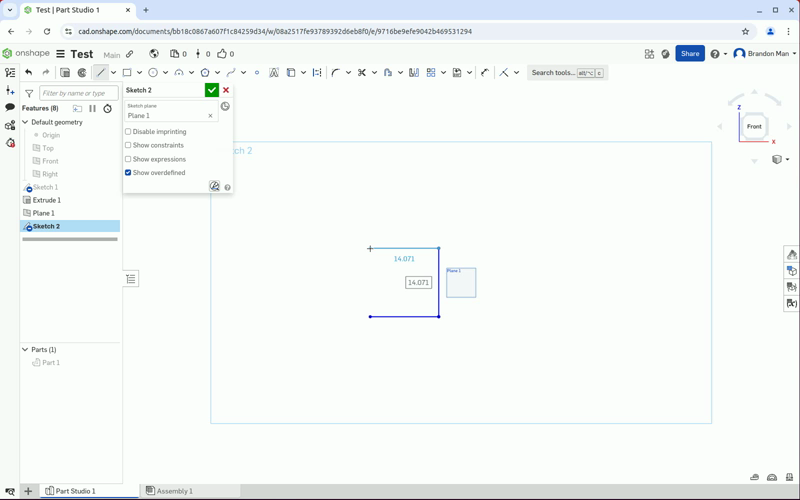
key_down(shift)
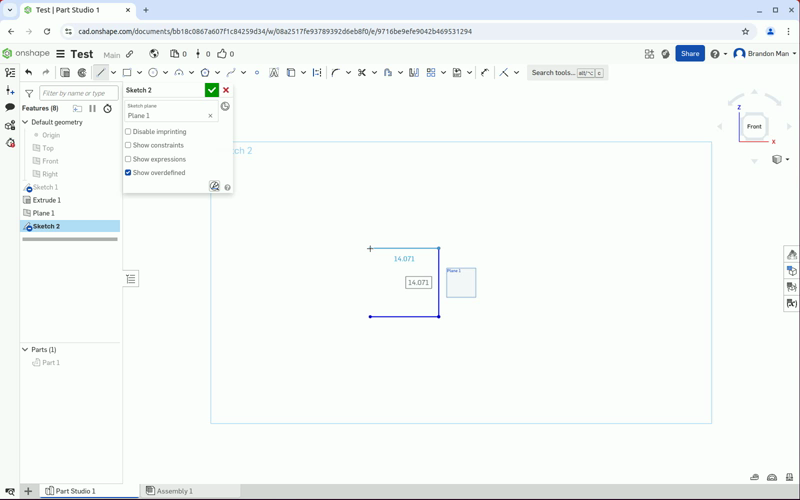
mouse_move(370, 316)
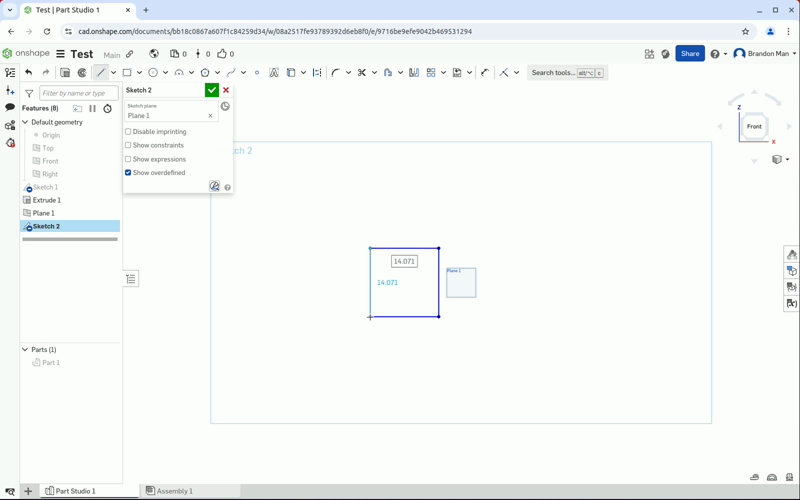
key_up(shift)
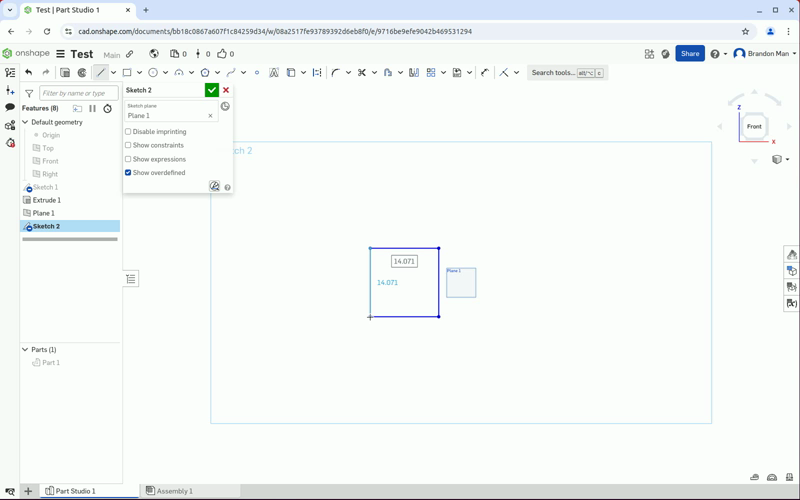
click(370, 316)
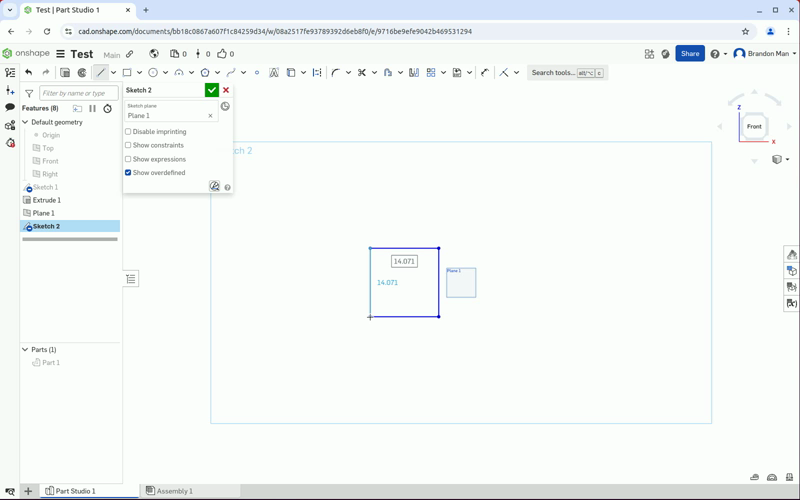
key(esc)
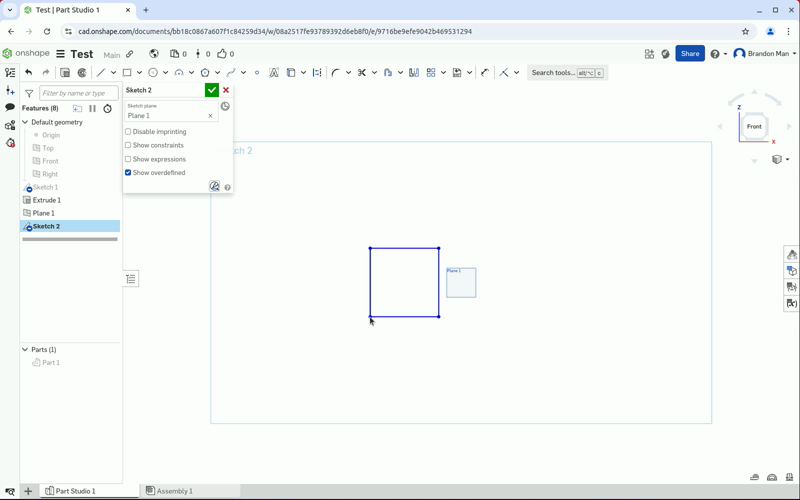
mouse_move(399, 277)
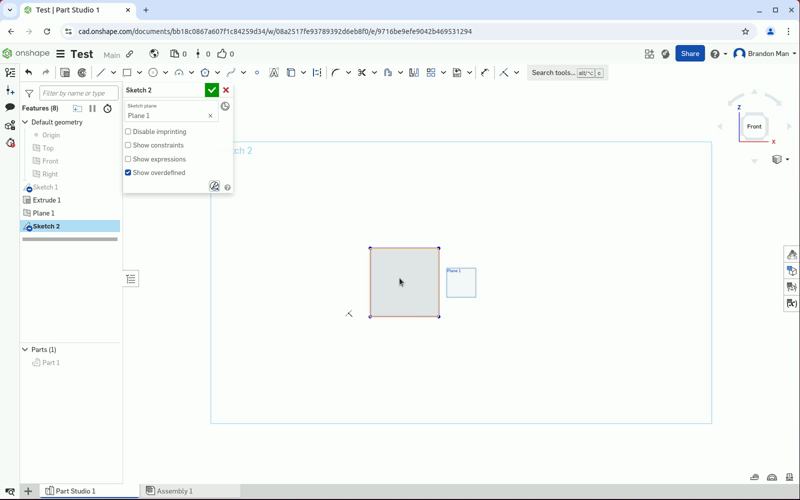
click(399, 277)
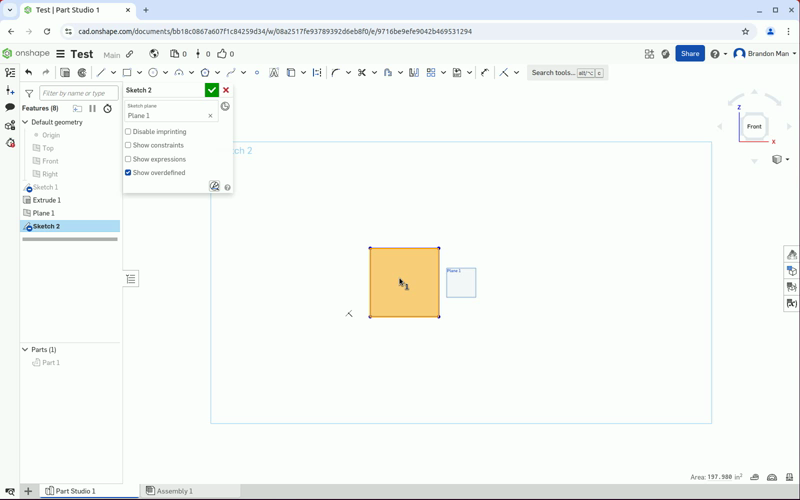
mouse_move(73, 352)
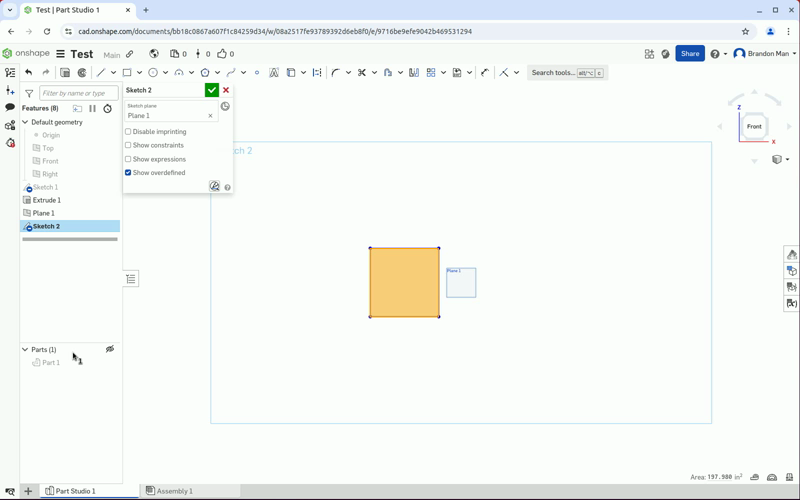
key(shift+y)
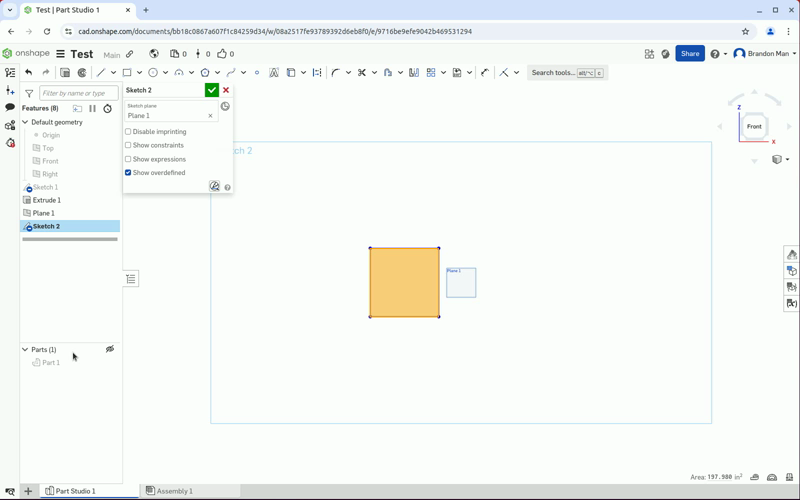
key(shift+e)
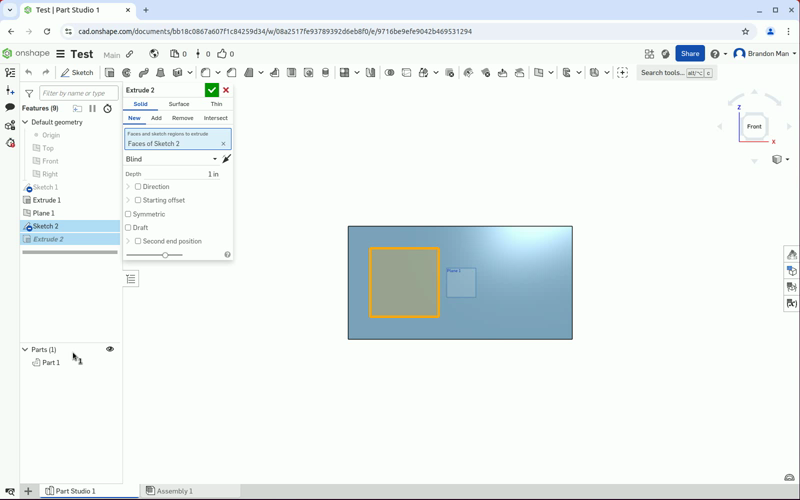
mouse_move(143, 106)
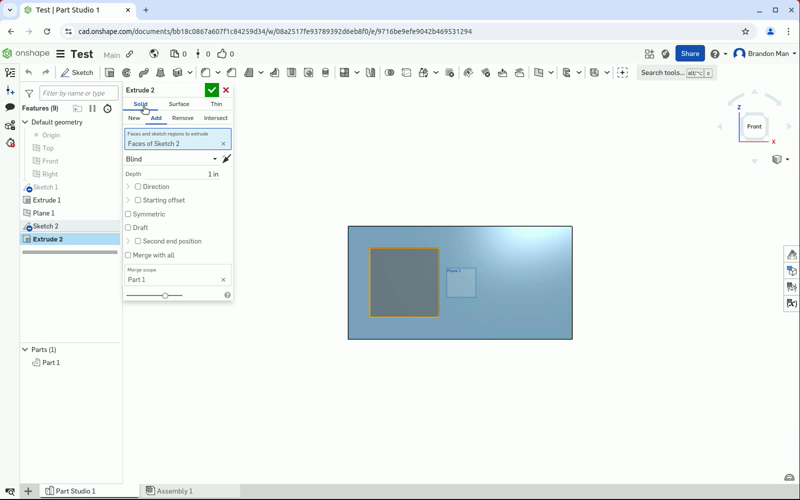
click(143, 106)
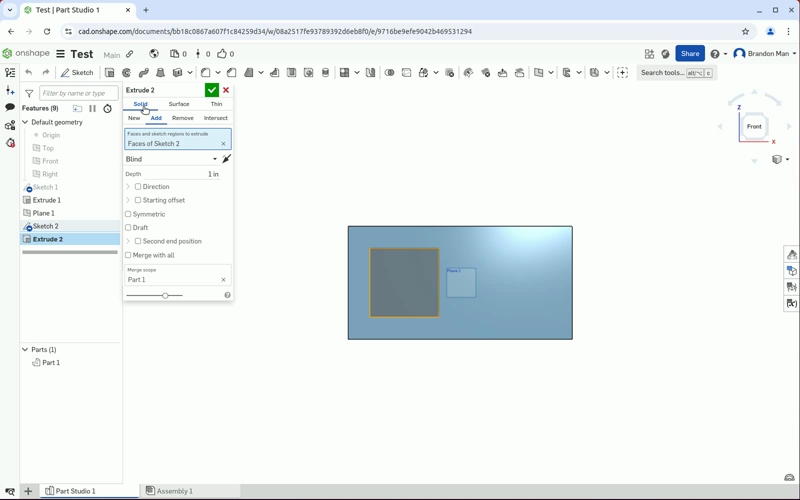
mouse_move(186, 120)
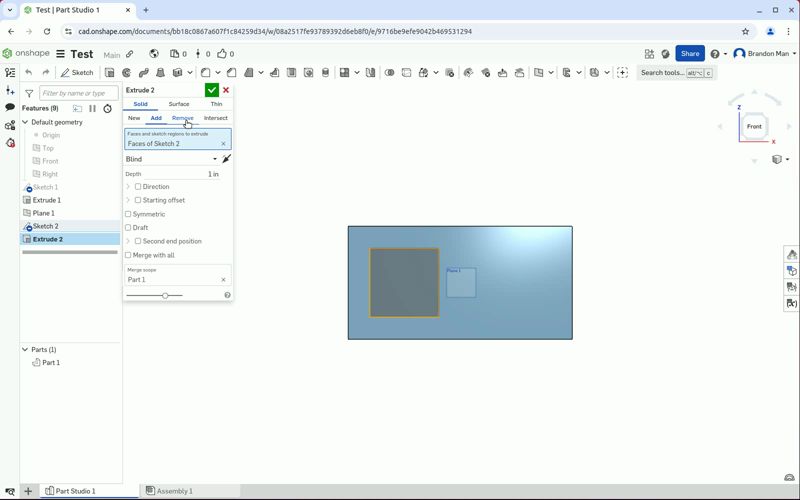
click(186, 120)
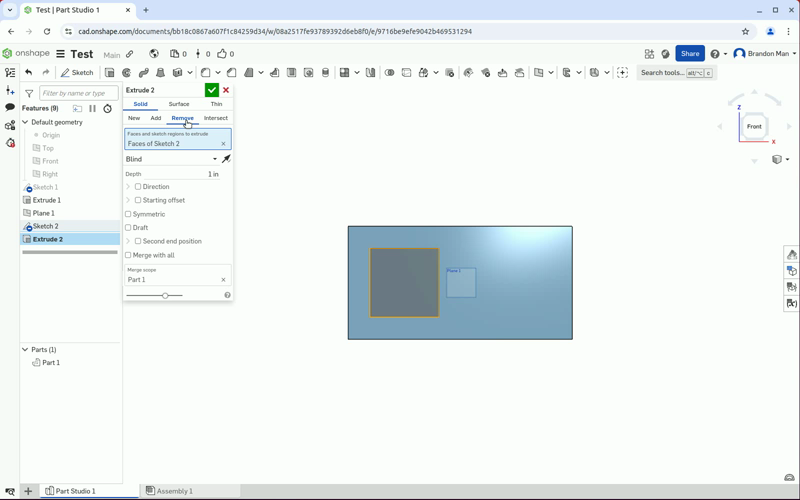
key(tab, 4)
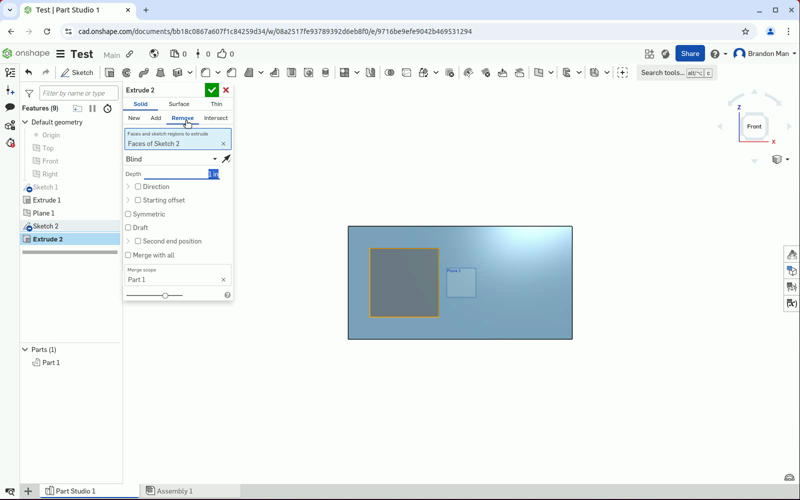
text(11.554)
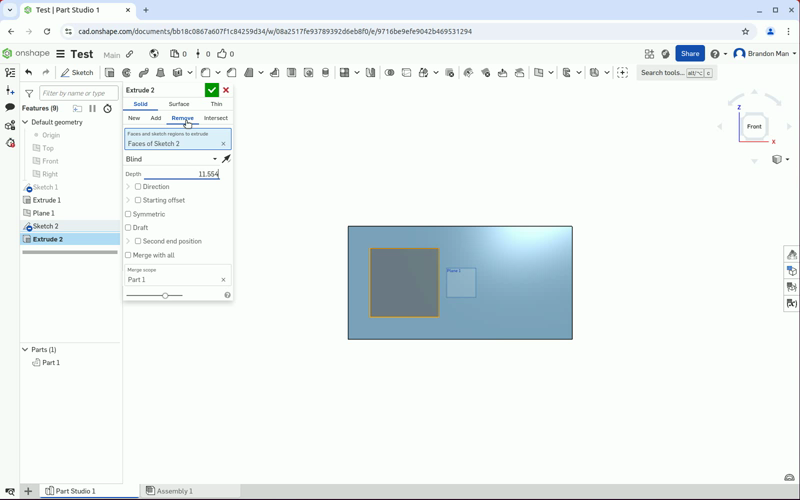
key(tab, 6)
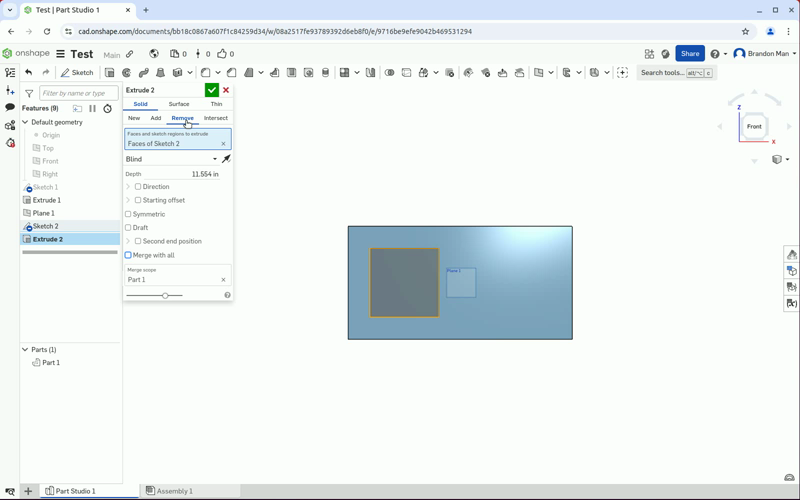
key(space)
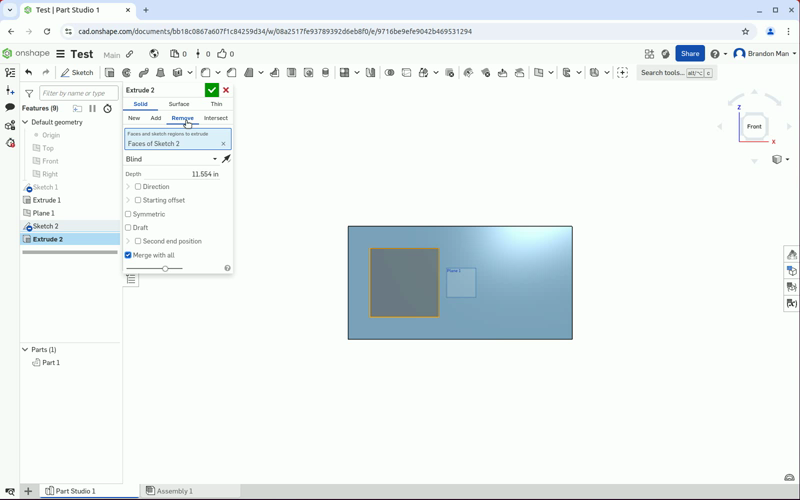
key(enter)
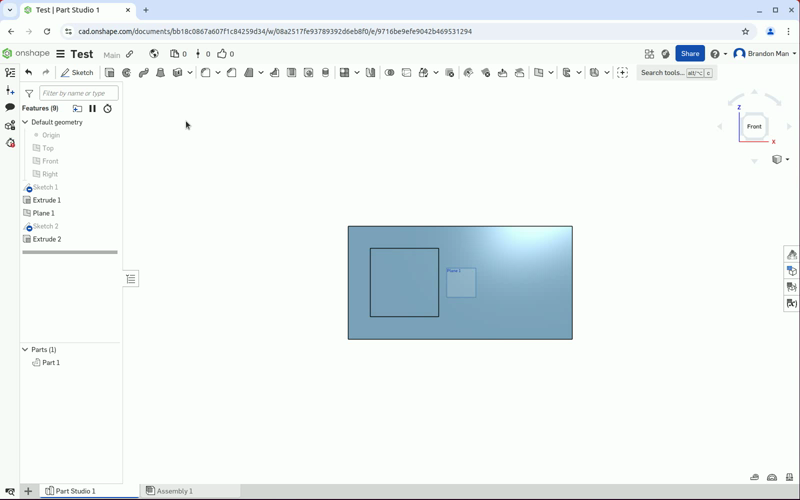
key(shift+h)
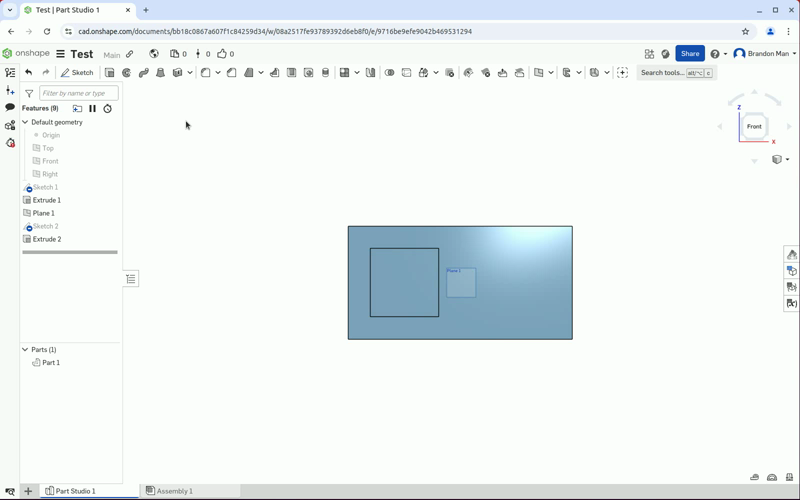
key(shift+h)
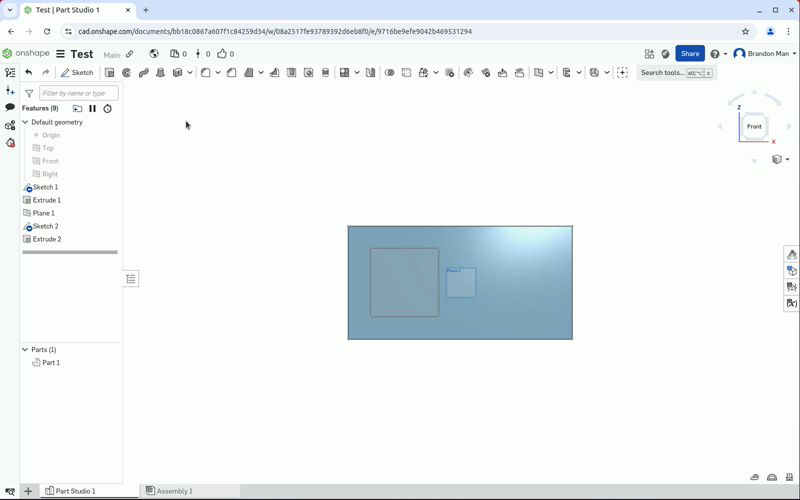
key(shift+7)
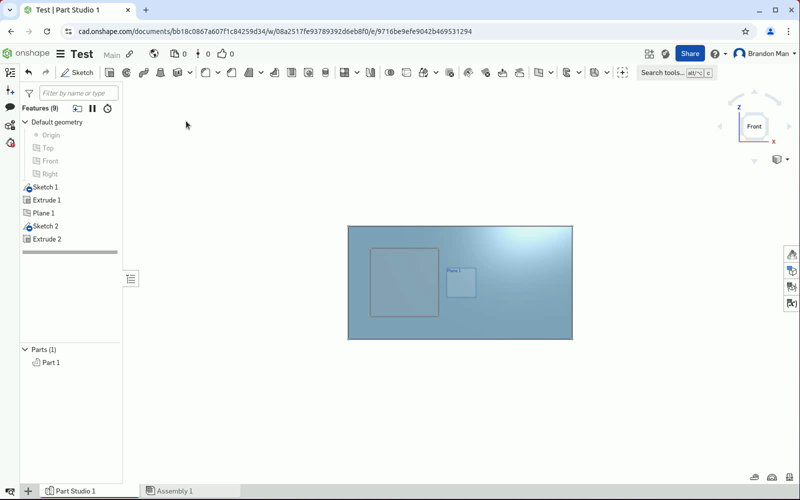
key(left, 2)
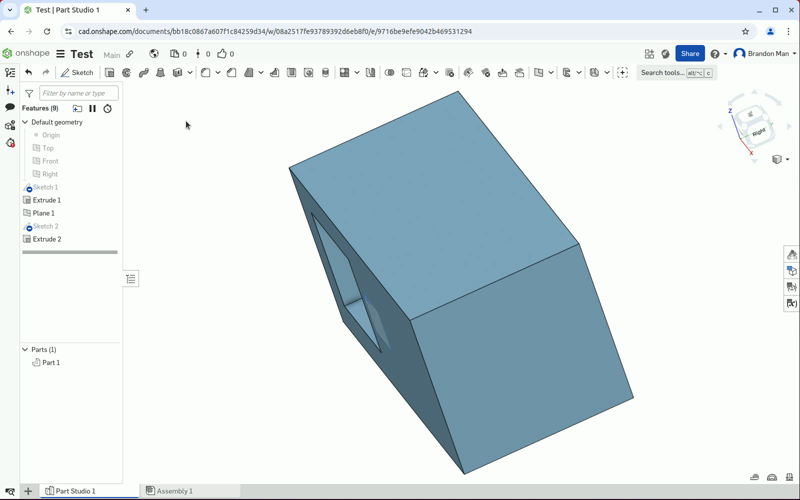
key(down, 2)
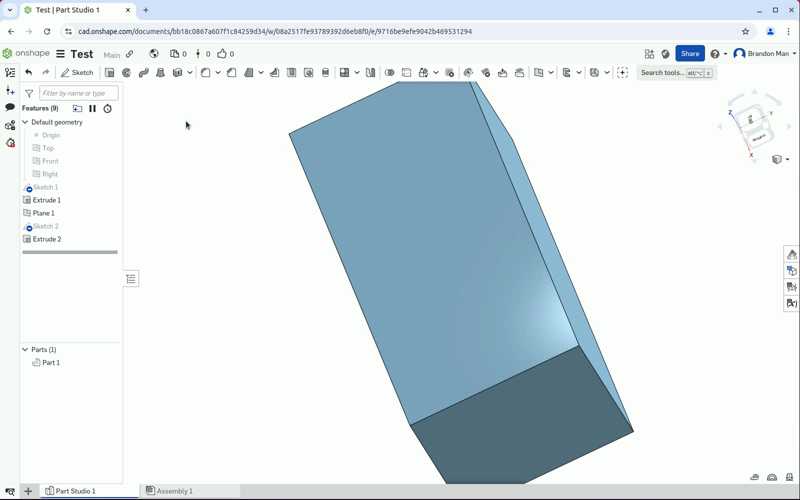
key(up, 2)
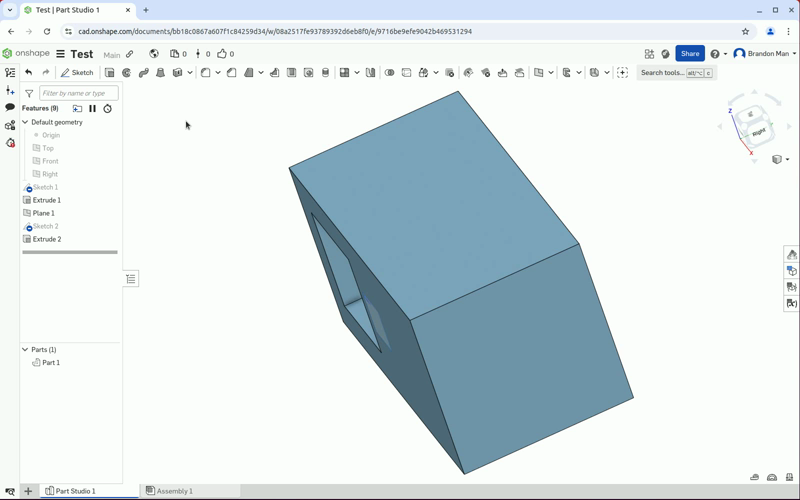
key(right, 2)
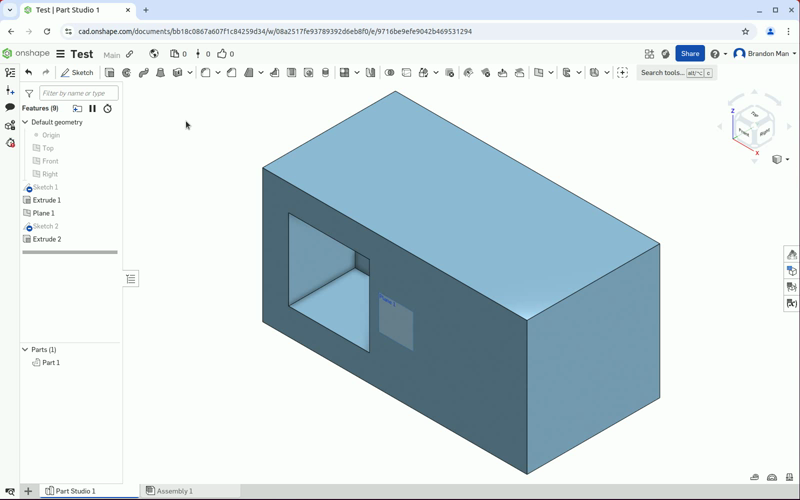
mouse_move(73, 189)
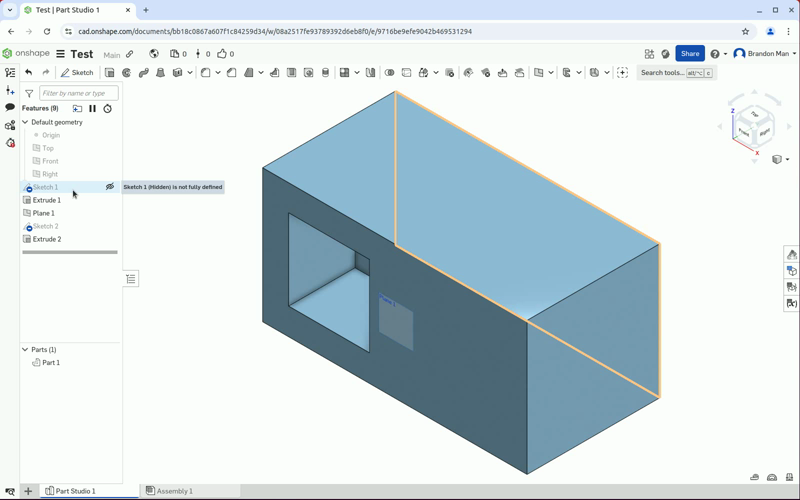
click(73, 189)